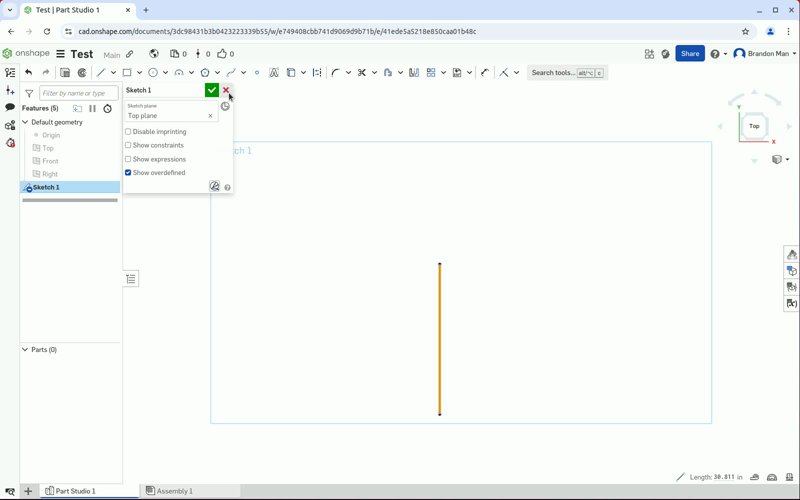
key(shift+h)
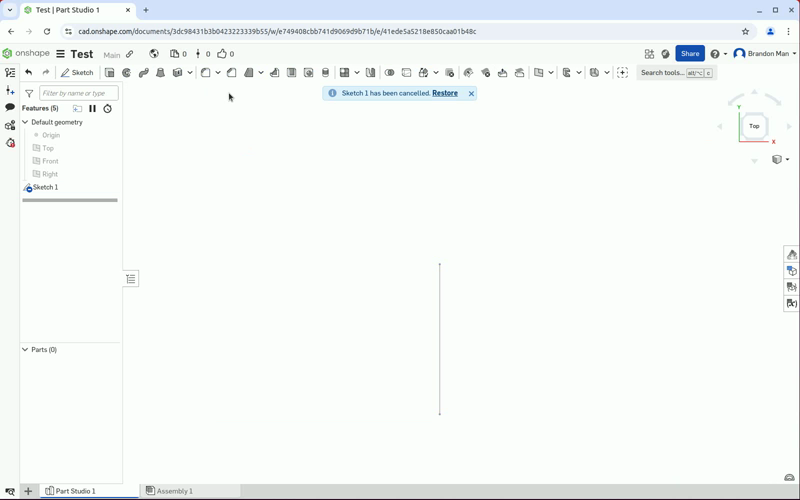
key(shift+s)
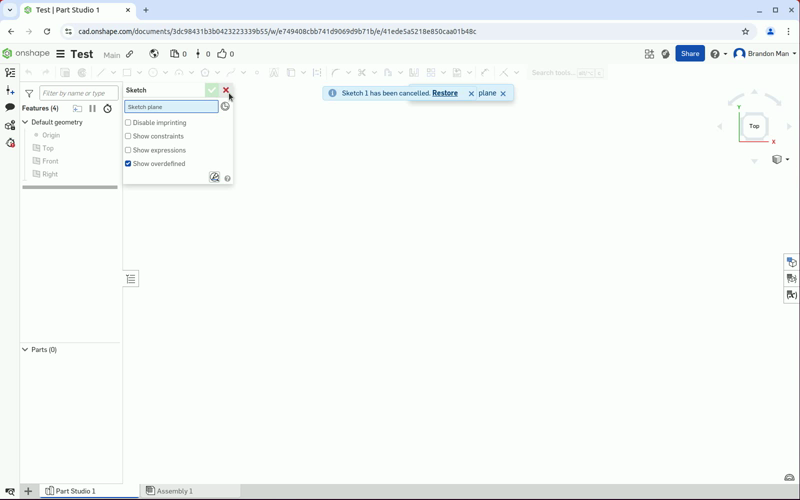
mouse_move(73, 150)
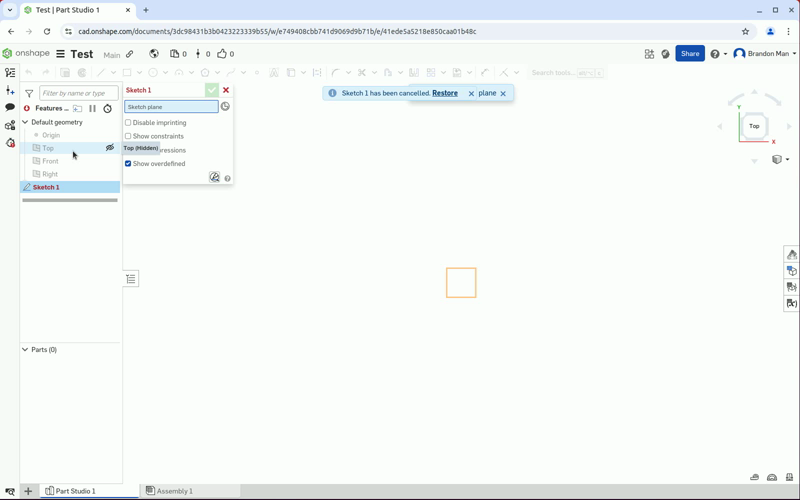
click(73, 150)
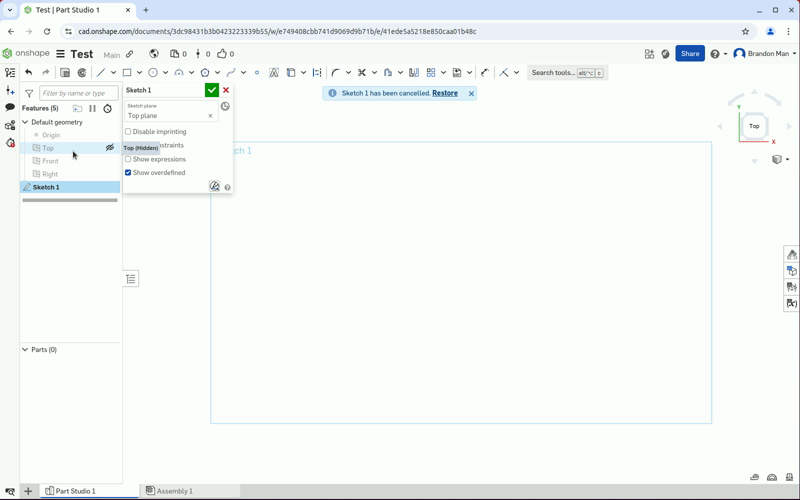
mouse_move(73, 352)
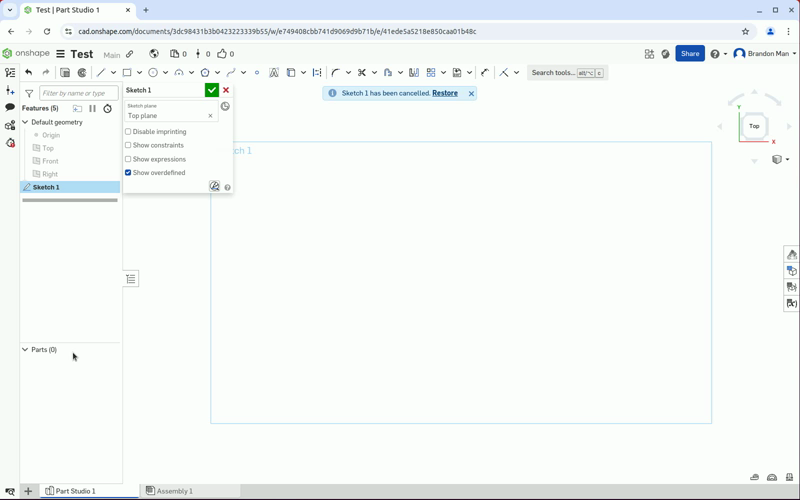
key(y)
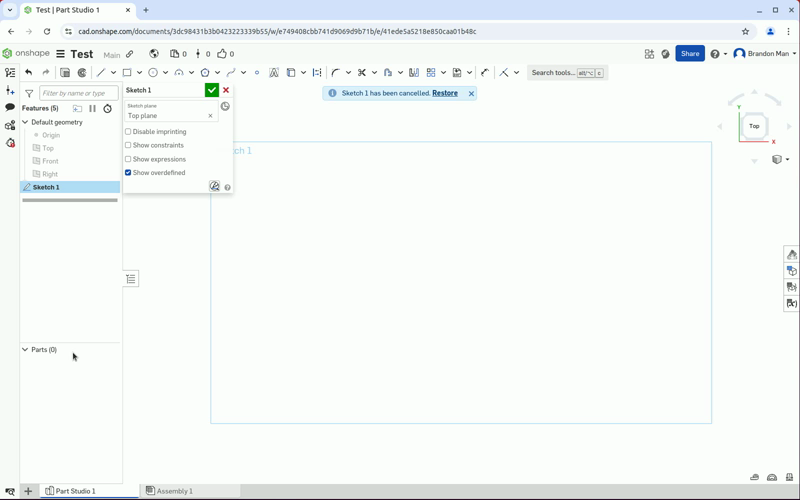
key(l)
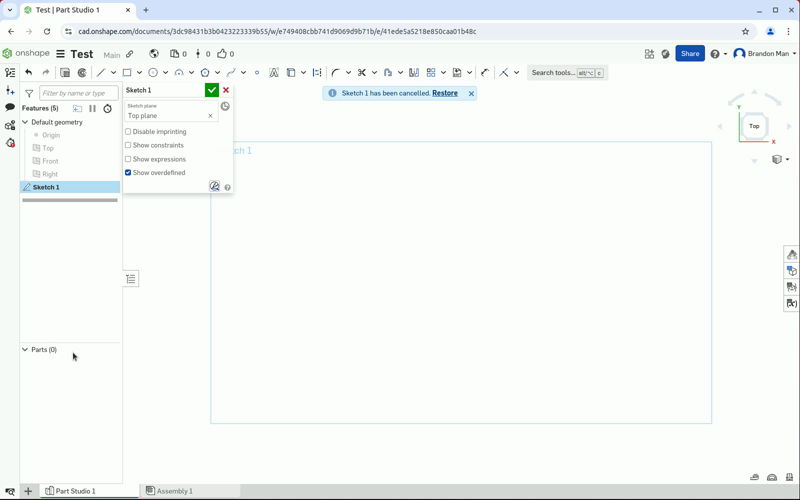
key_down(shift)
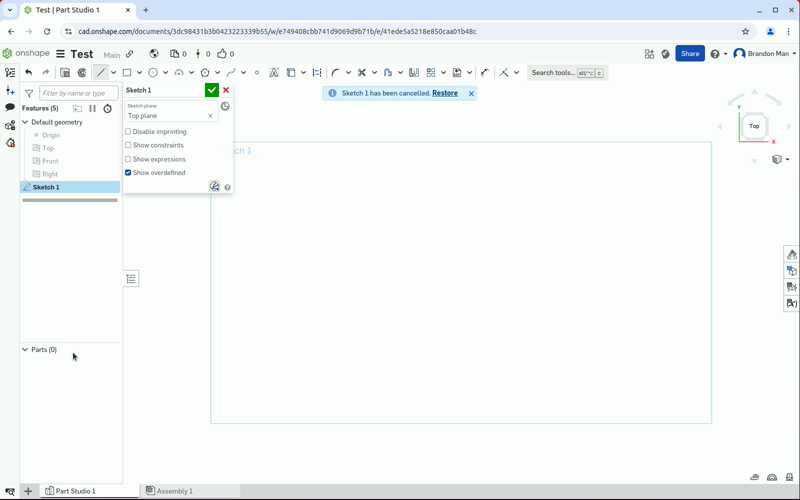
mouse_move(429, 314)
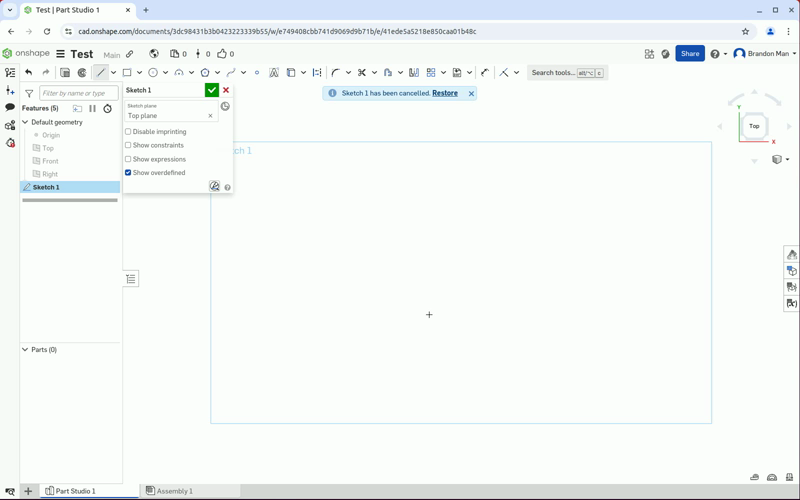
click(429, 314)
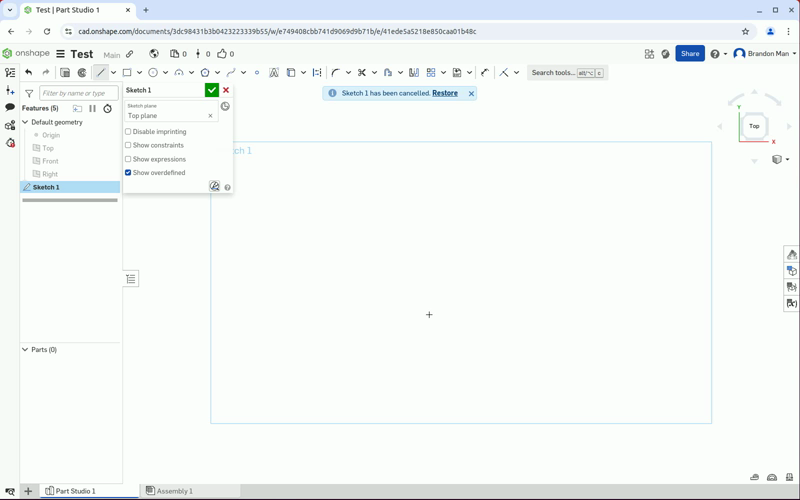
key_up(shift)
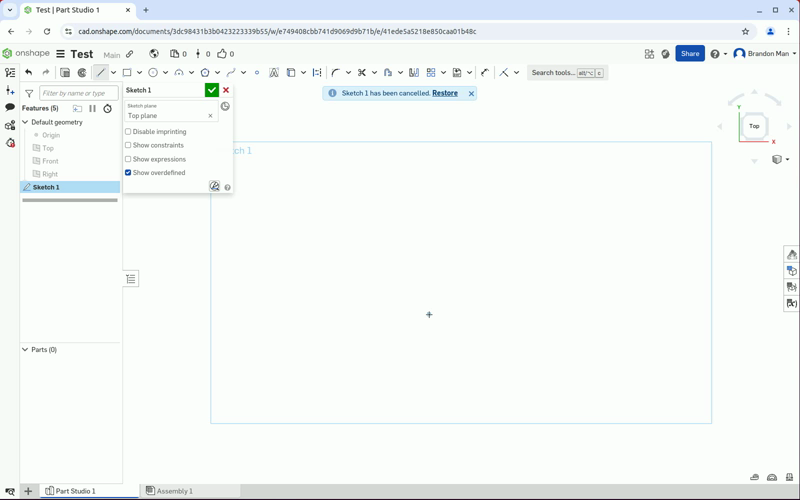
key_down(shift)
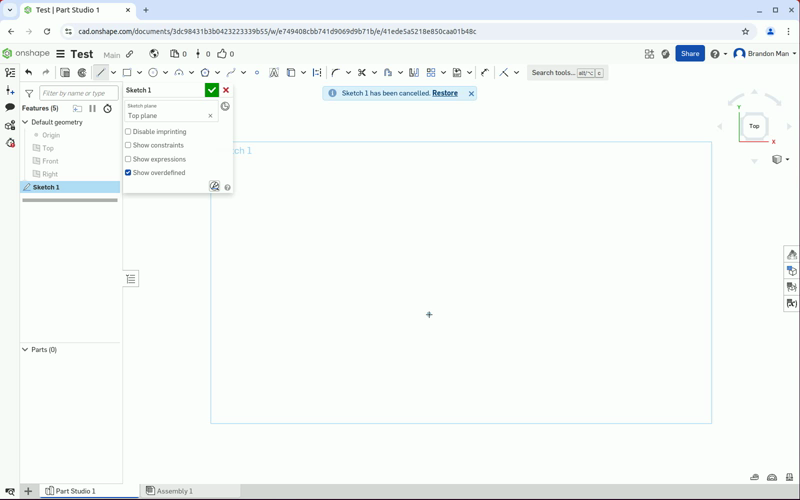
mouse_move(494, 314)
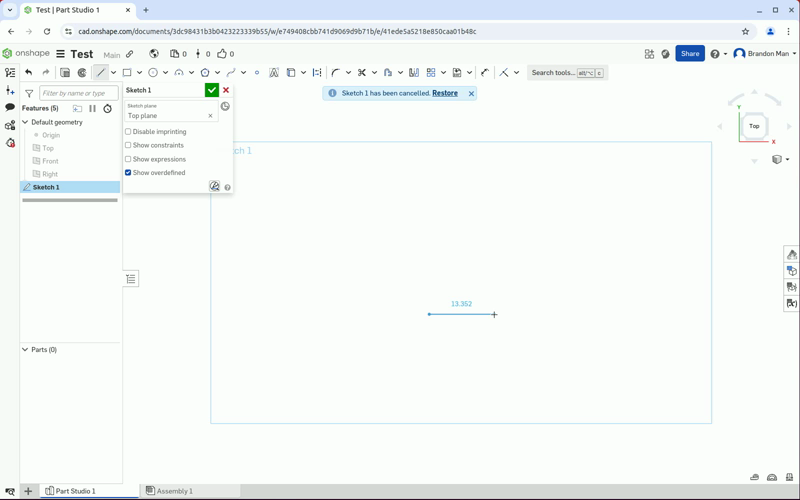
click(494, 314)
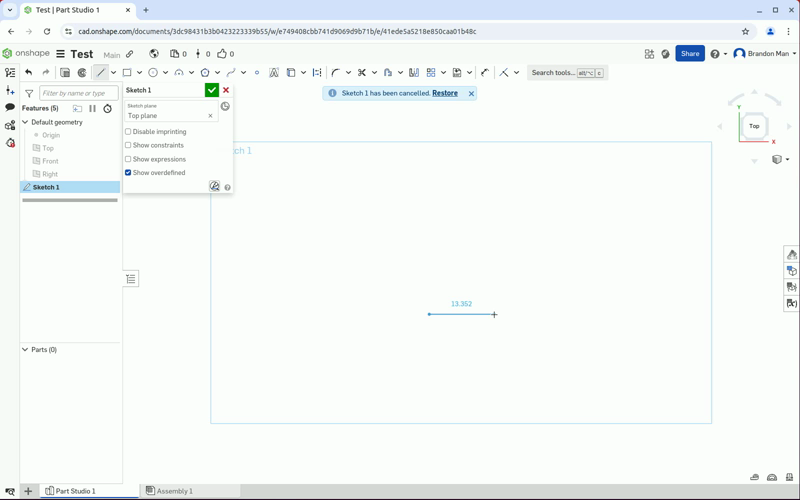
key_up(shift)
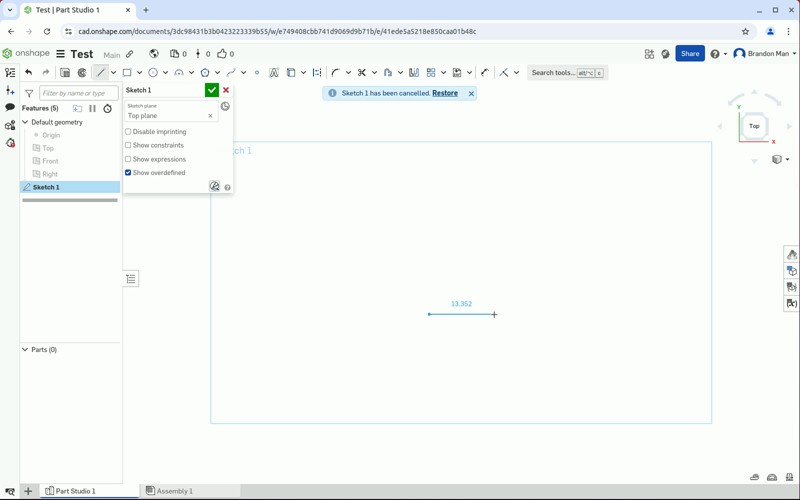
key_down(shift)
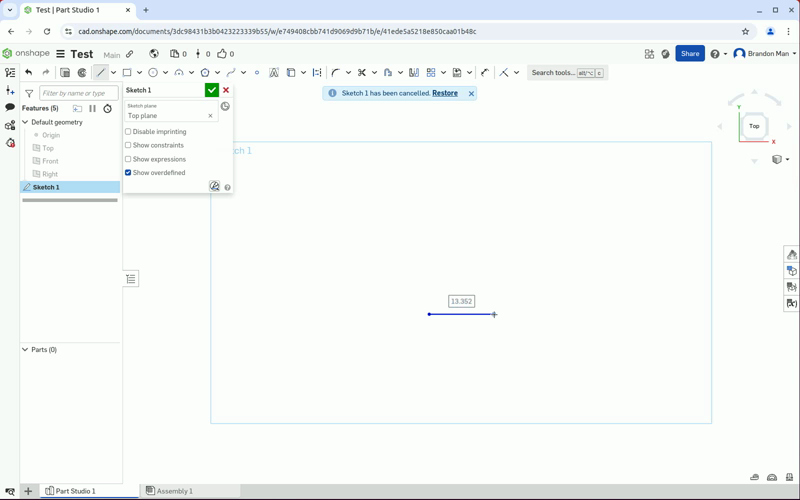
mouse_move(494, 249)
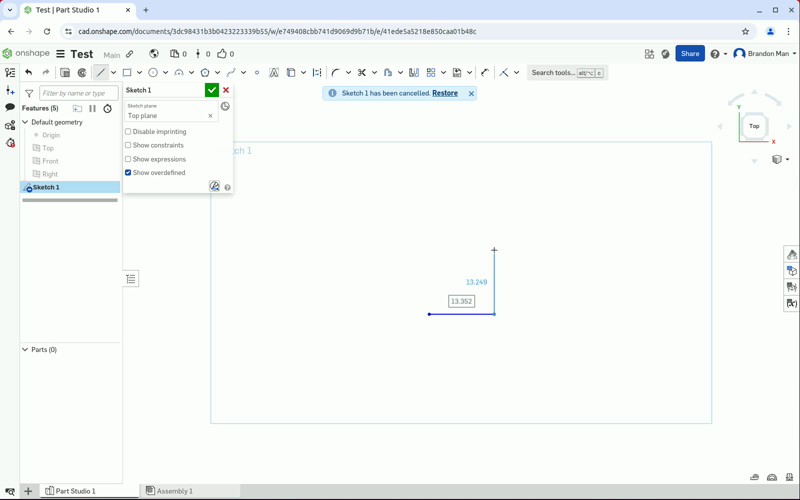
click(494, 249)
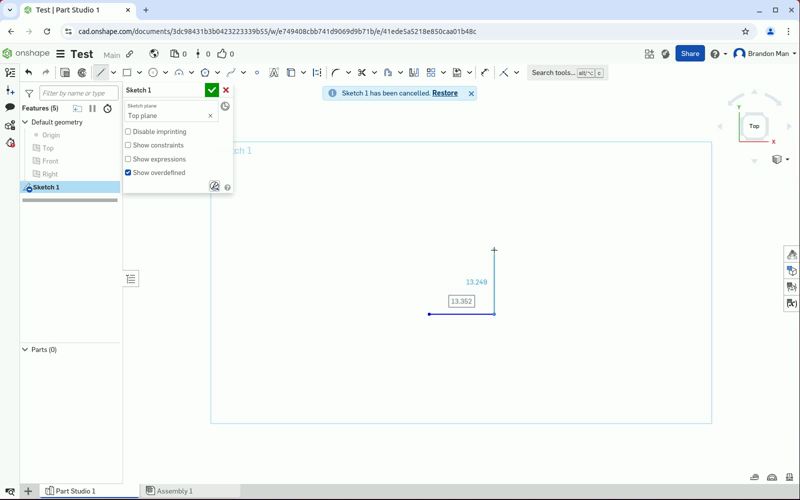
key_up(shift)
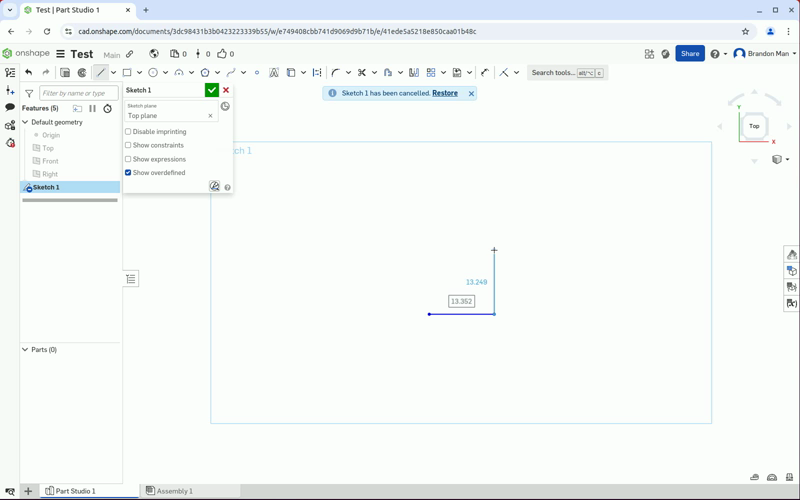
key_down(shift)
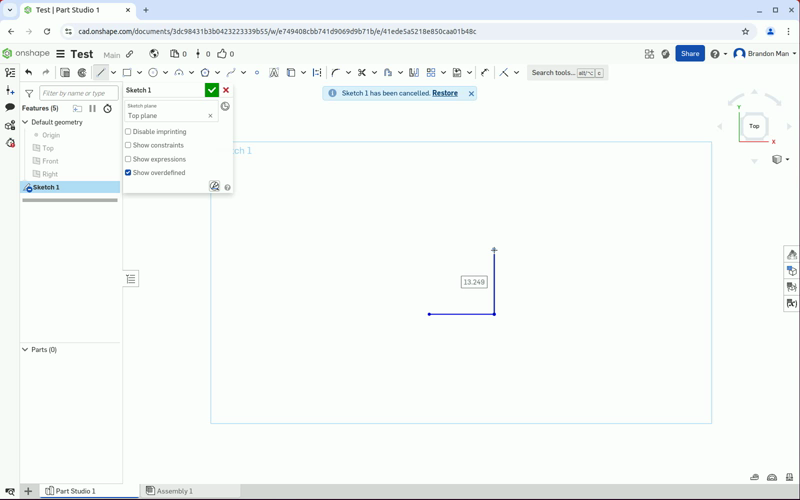
mouse_move(429, 249)
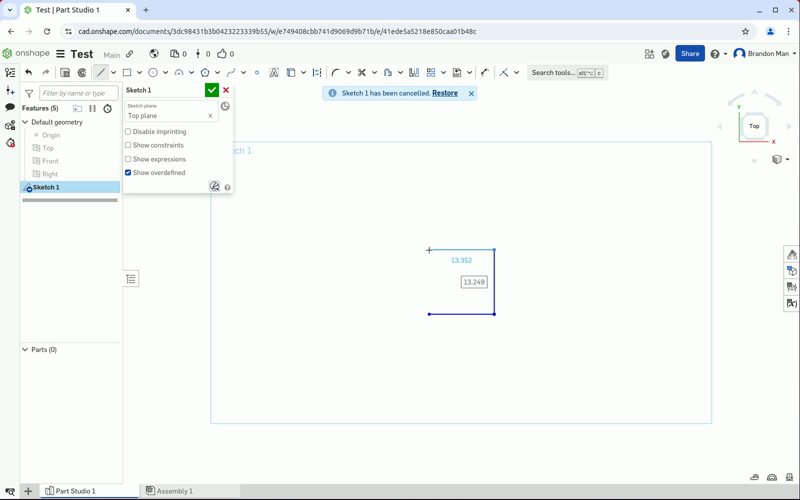
click(429, 249)
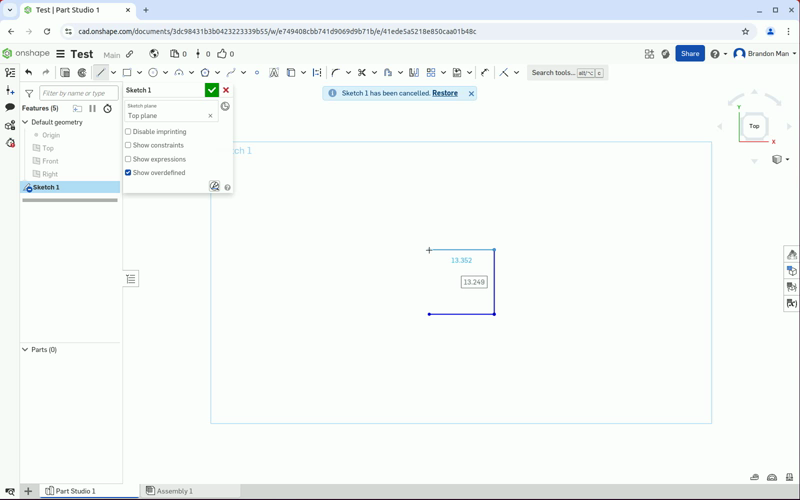
key_up(shift)
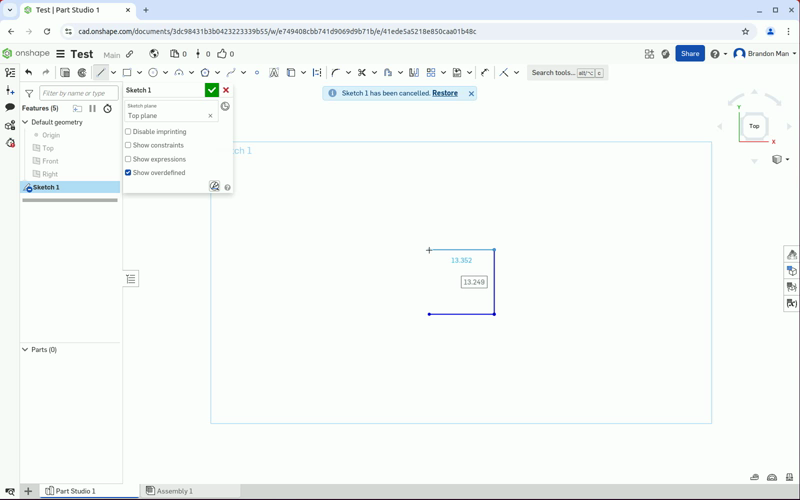
key_down(shift)
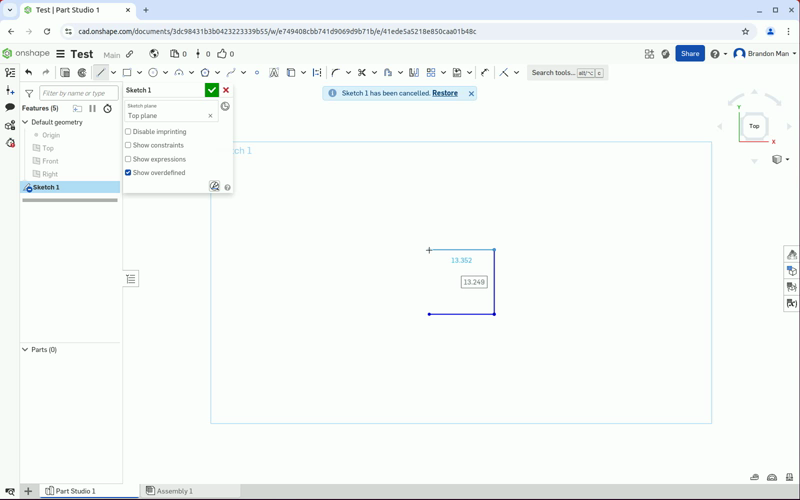
mouse_move(429, 314)
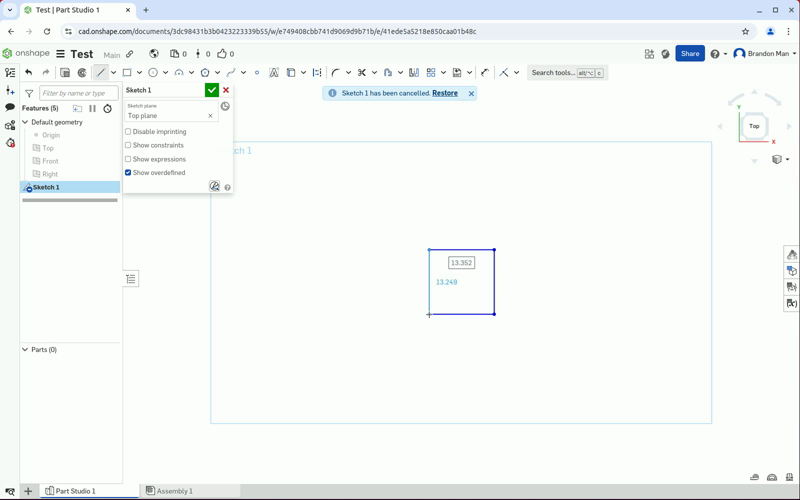
key_up(shift)
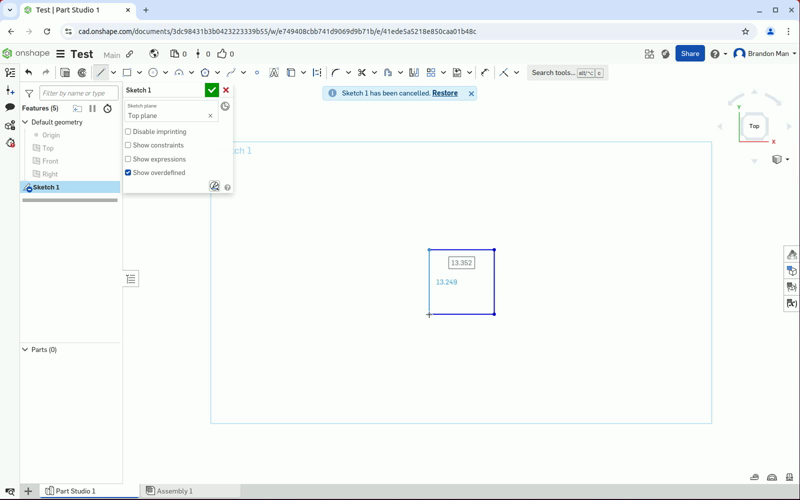
click(429, 314)
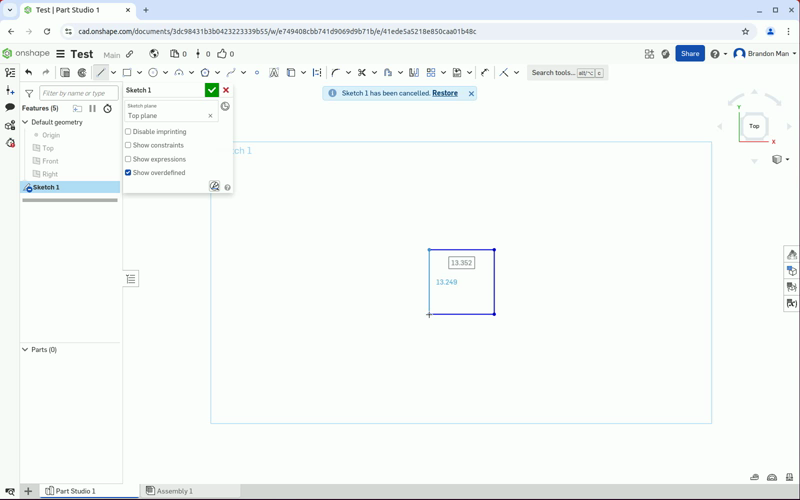
key(esc)
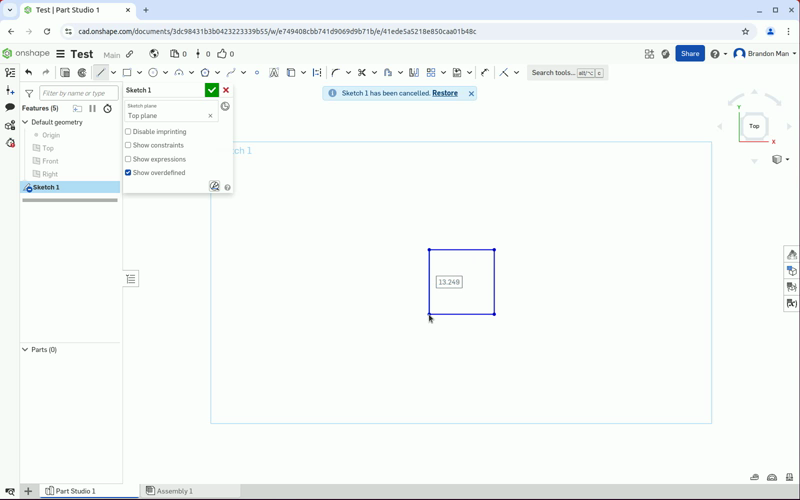
mouse_move(435, 253)
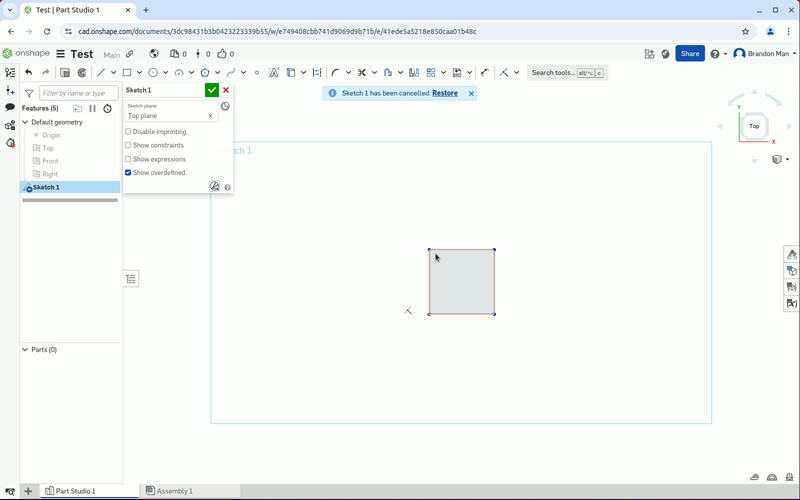
click(435, 253)
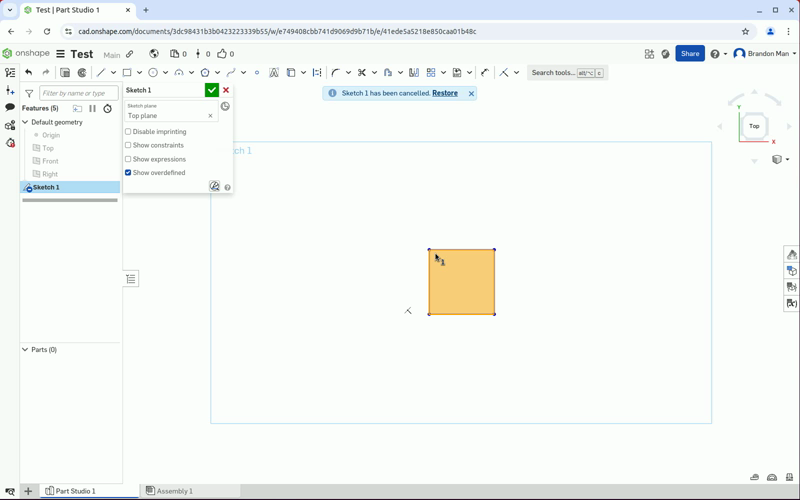
mouse_move(73, 352)
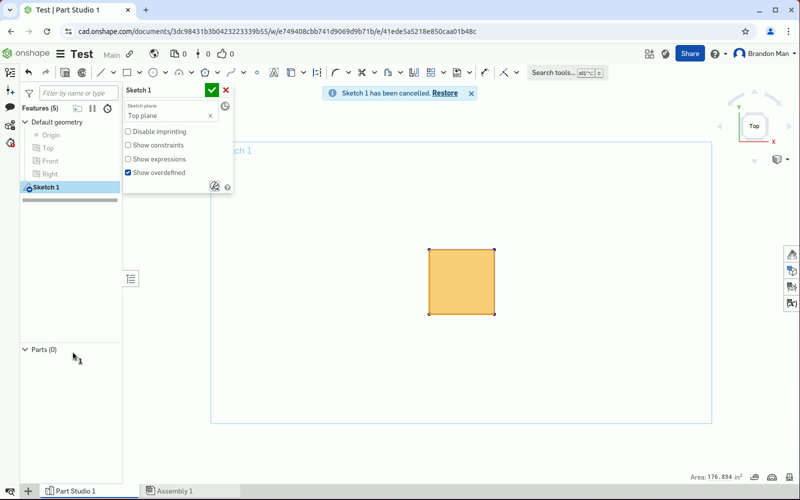
key(shift+y)
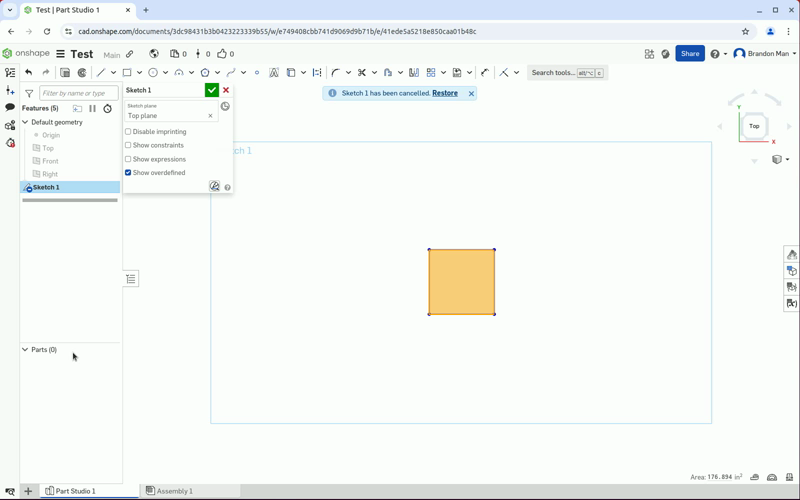
key(shift+e)
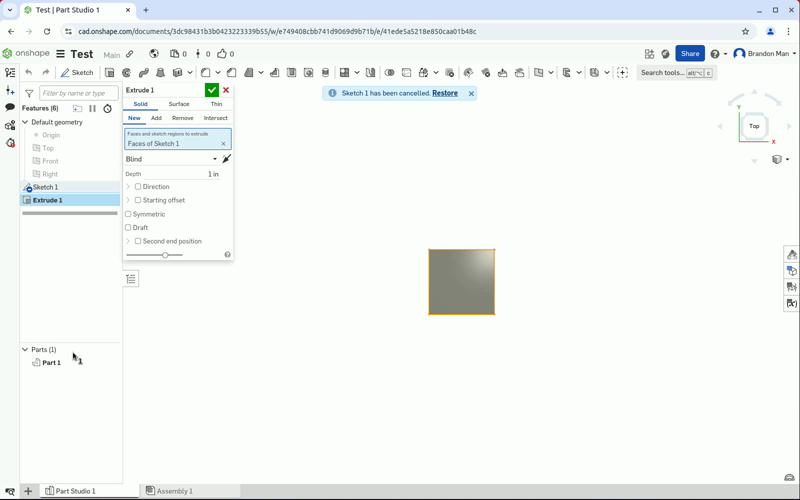
mouse_move(143, 106)
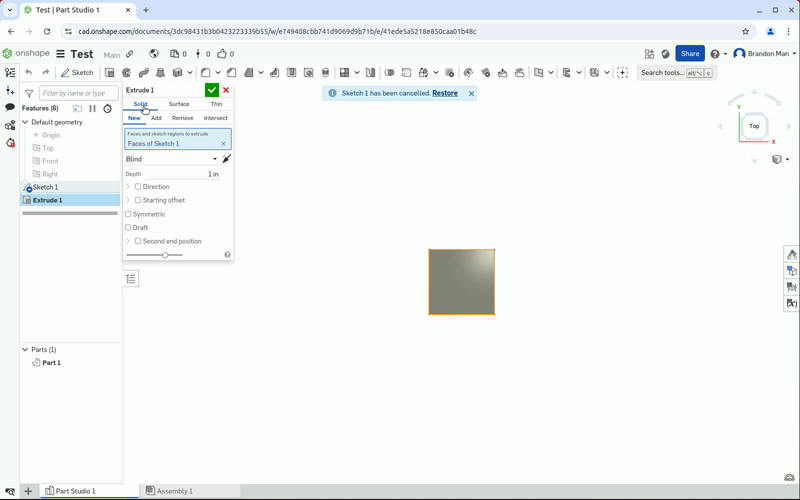
click(143, 106)
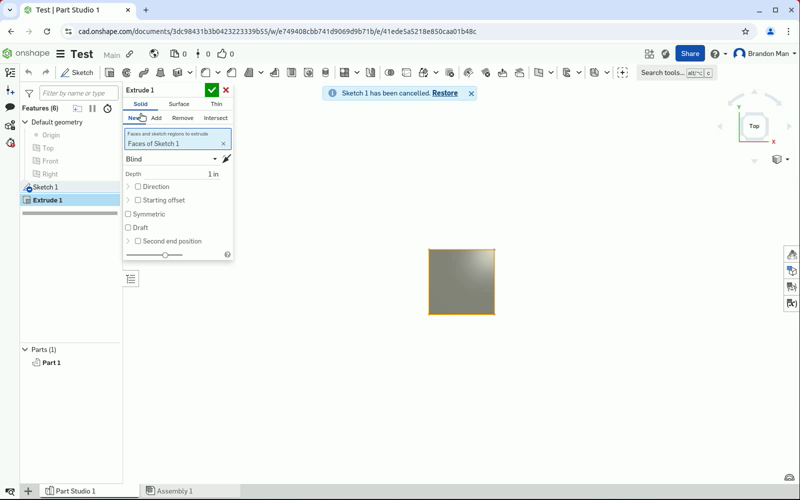
mouse_move(137, 120)
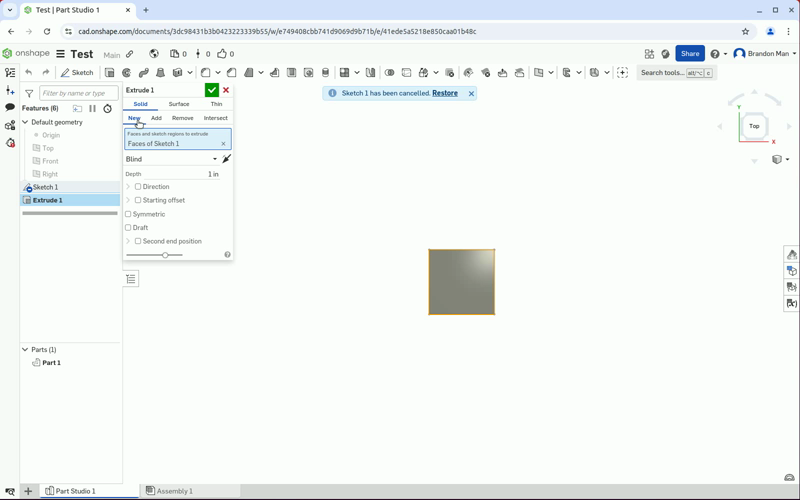
click(137, 120)
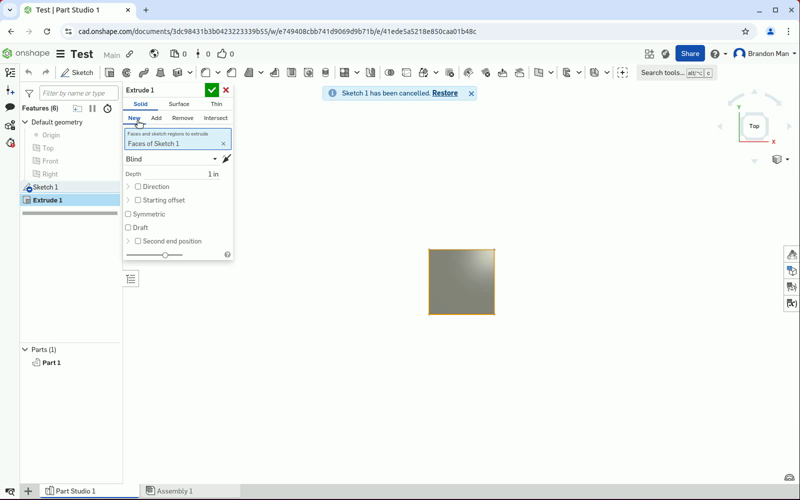
key(tab, 4)
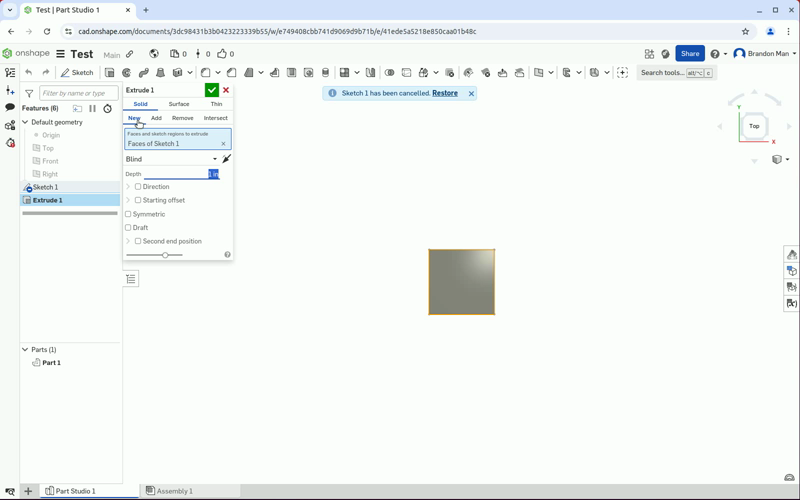
text(8.666)
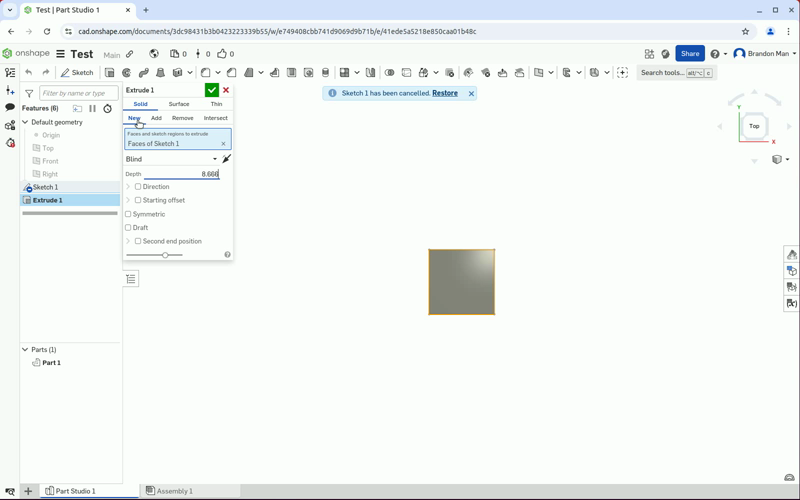
key(enter)
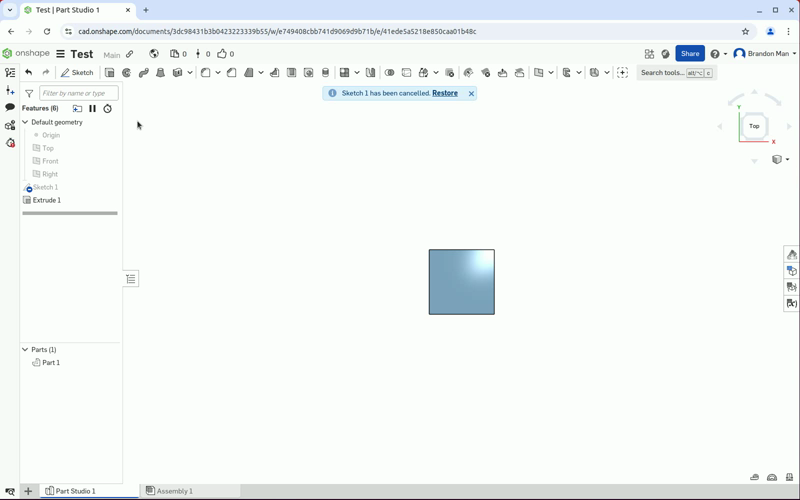
key(shift+h)
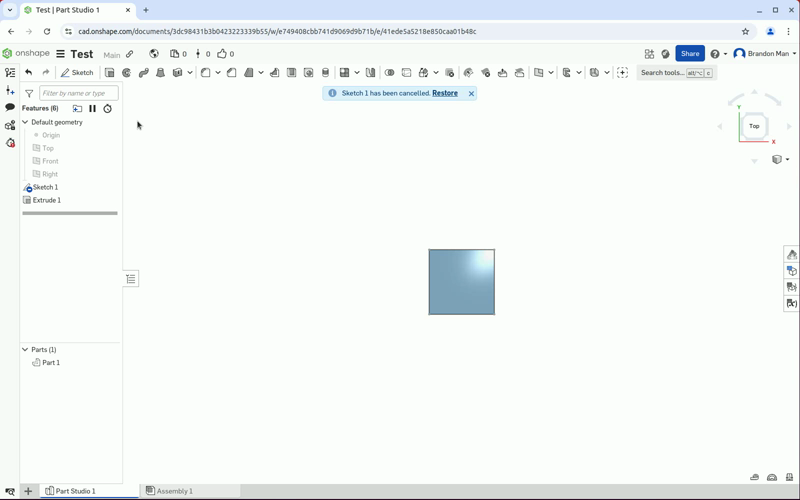
key(shift+h)
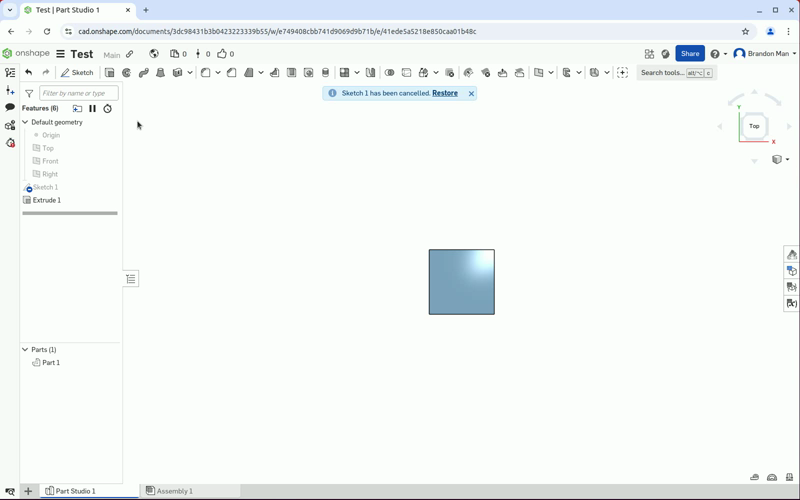
mouse_move(73, 189)
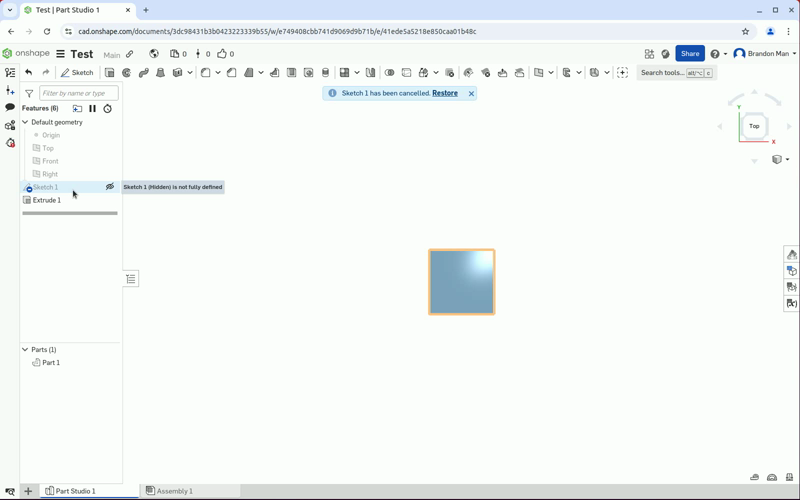
click(73, 189)
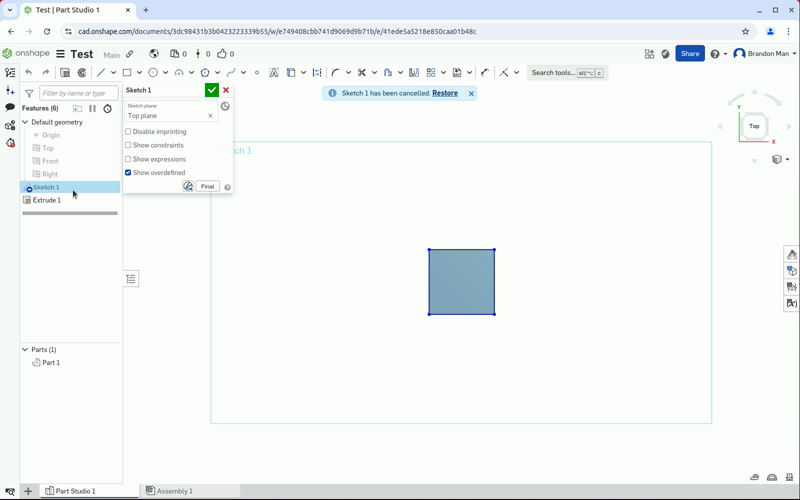
mouse_move(229, 92)
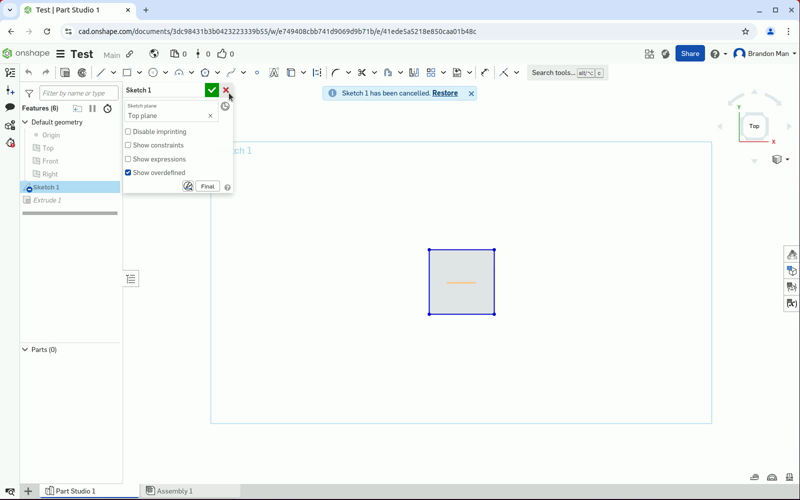
click(229, 92)
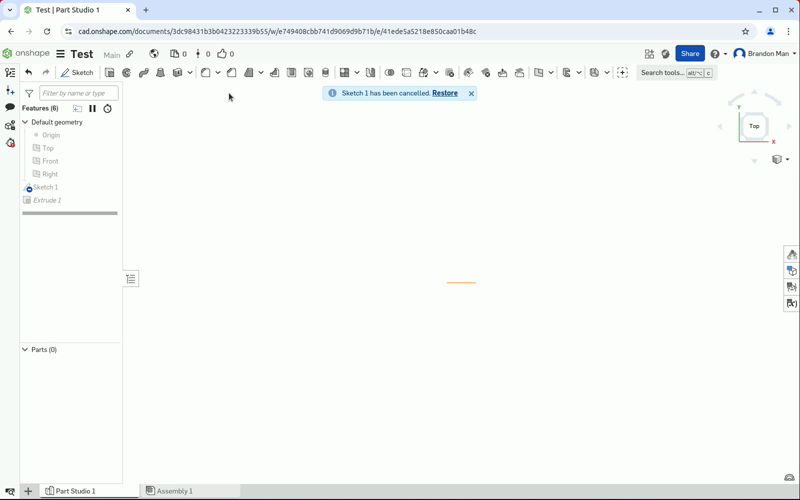
mouse_move(541, 75)
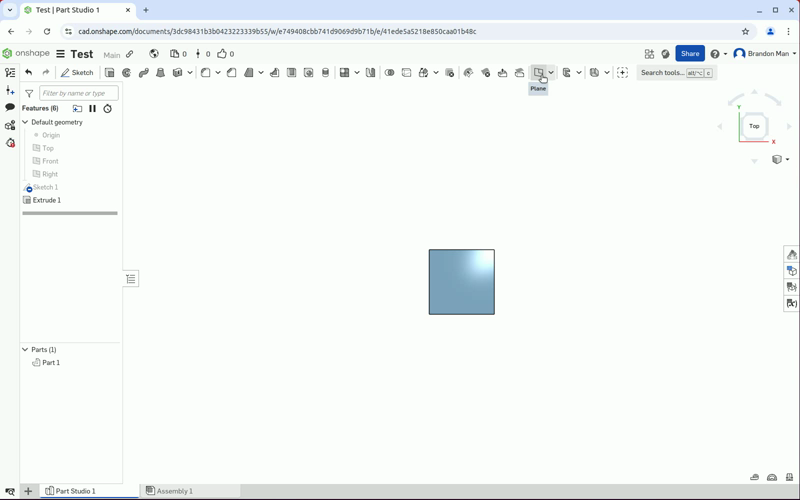
click(541, 75)
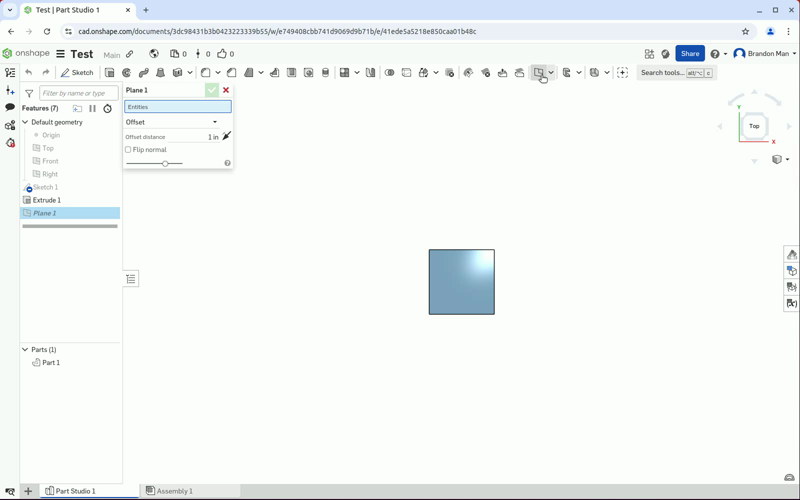
mouse_move(73, 150)
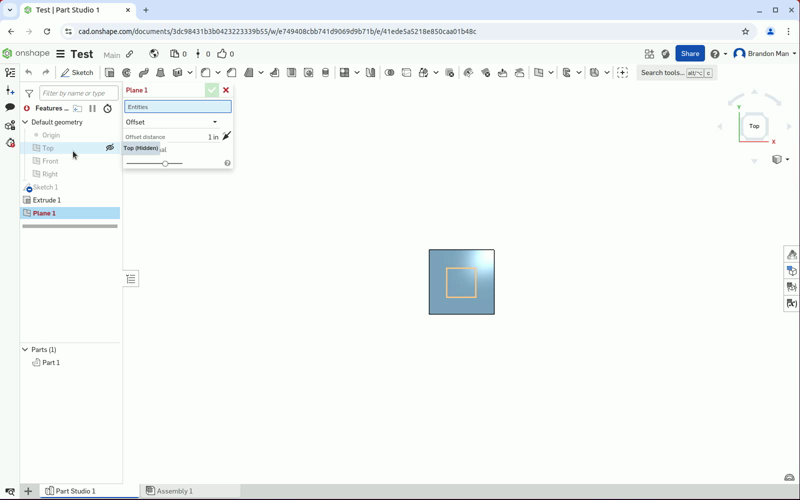
click(73, 150)
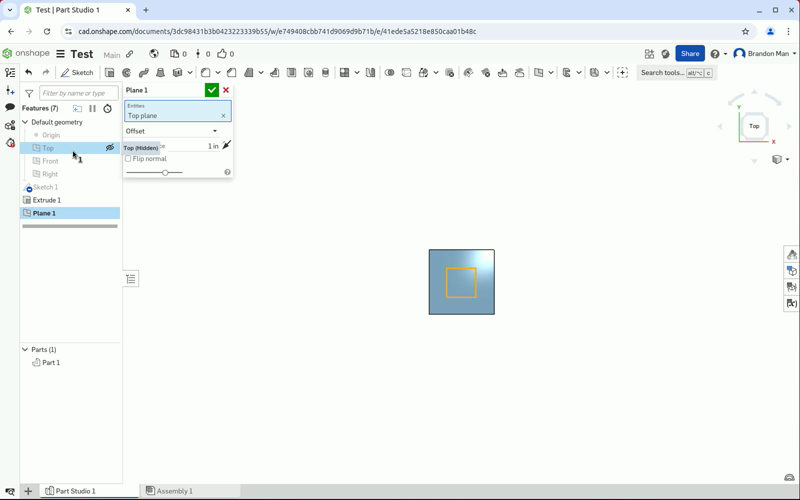
key(tab, 2)
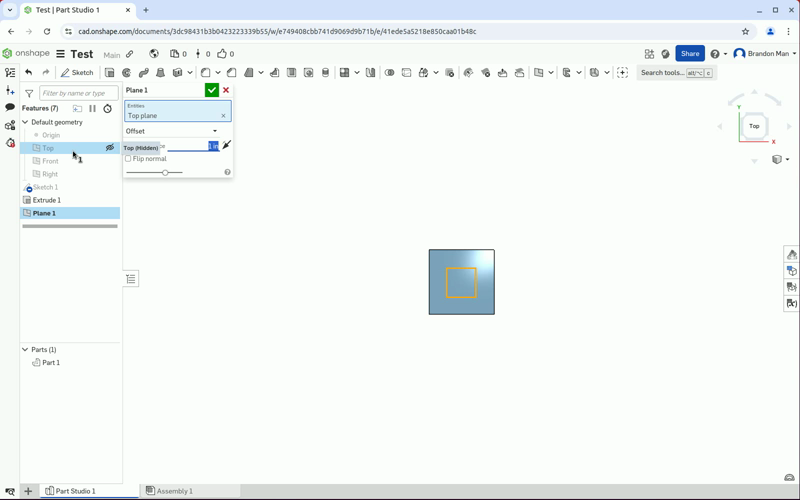
text(8.658)
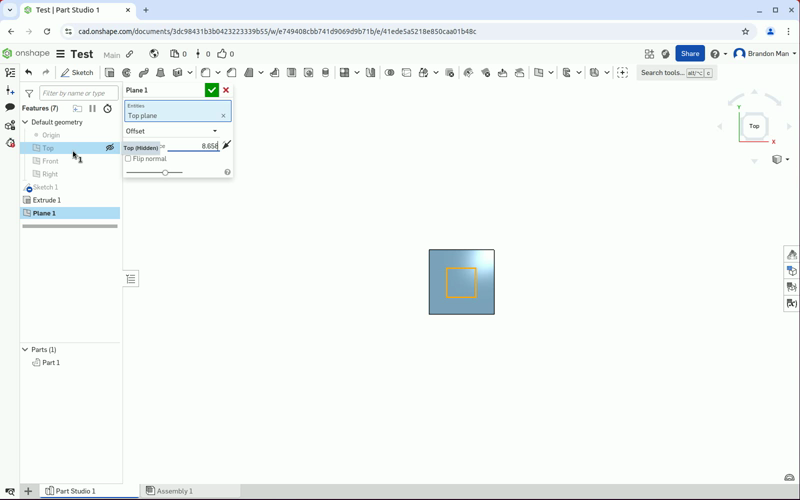
key(enter, 2)
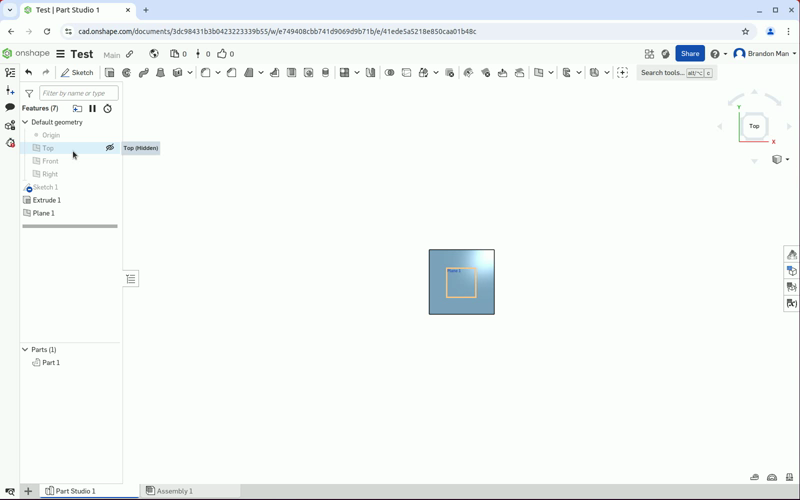
key(shift+s)
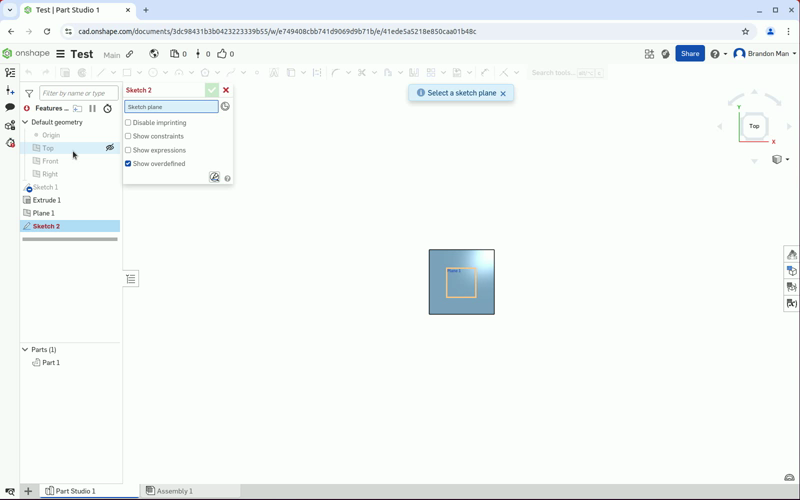
mouse_move(73, 215)
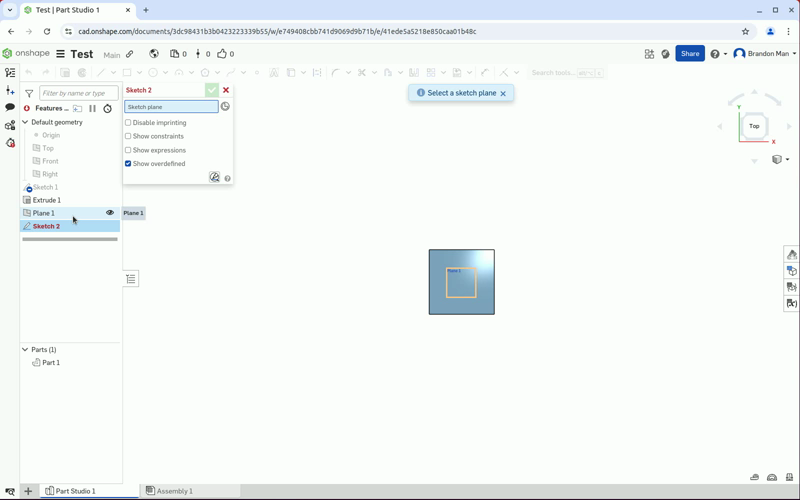
click(73, 215)
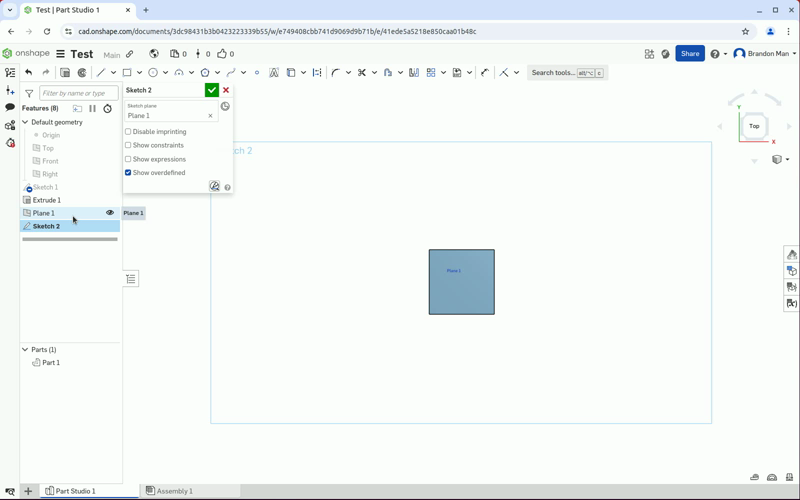
mouse_move(73, 352)
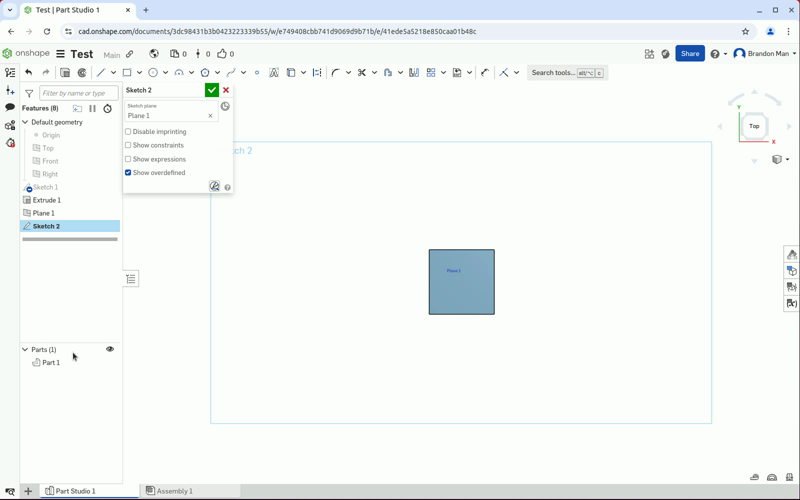
key(y)
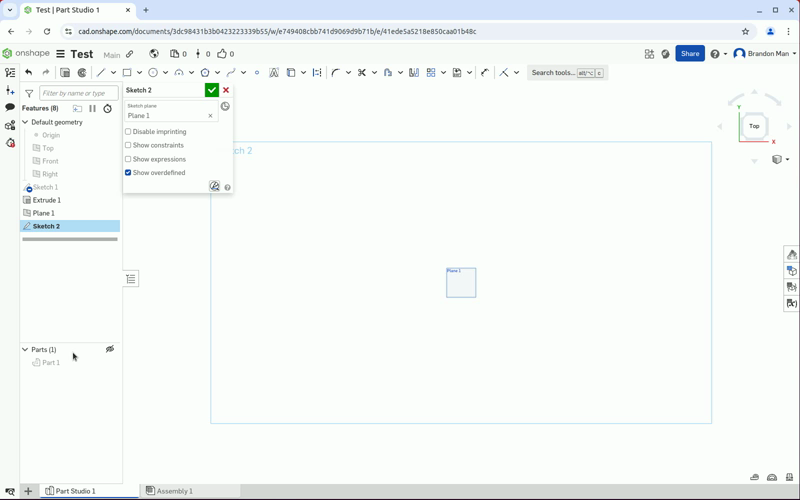
key(l)
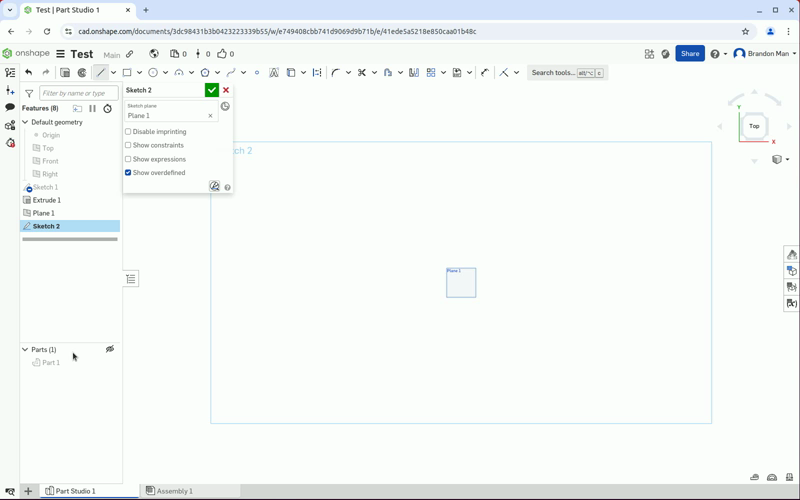
key_down(shift)
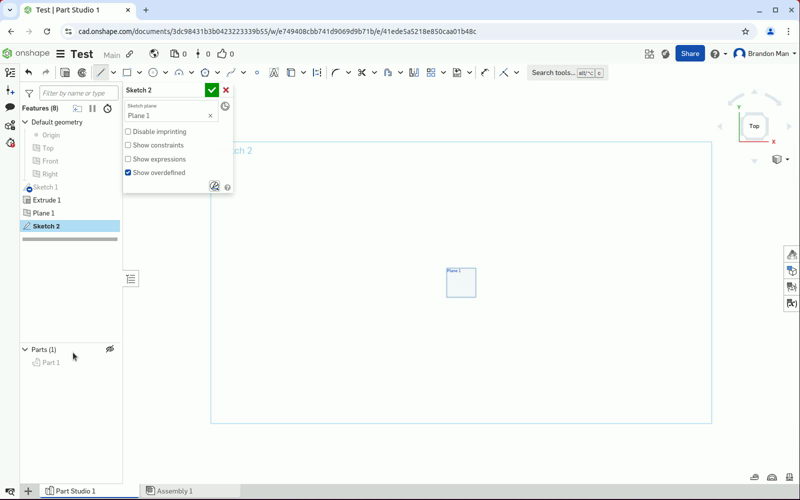
mouse_move(429, 314)
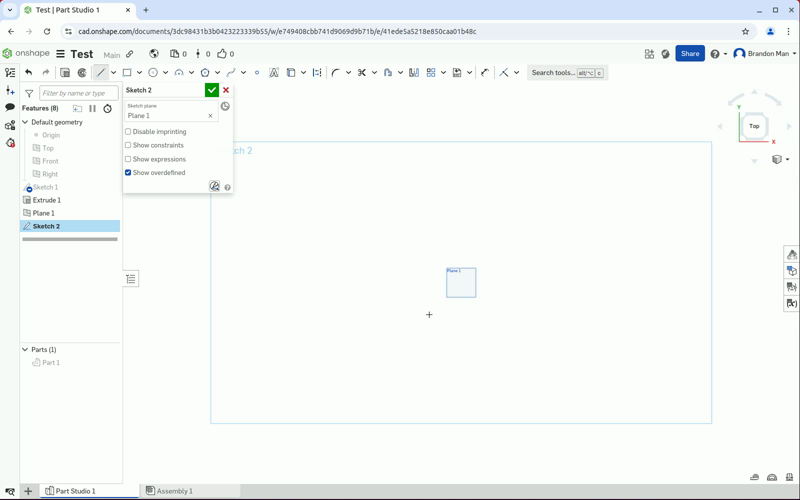
click(429, 314)
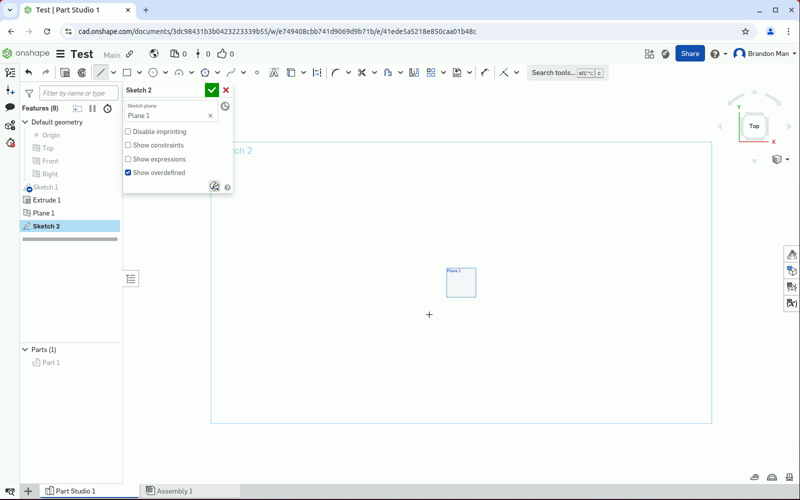
key_up(shift)
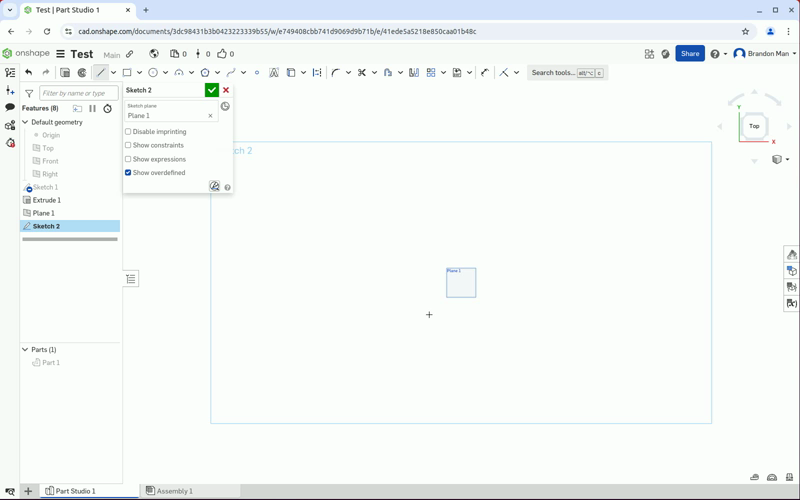
key_down(shift)
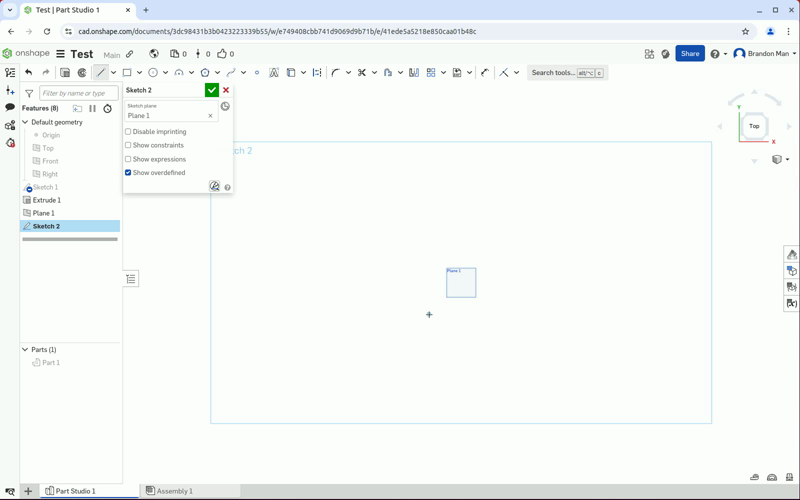
mouse_move(494, 314)
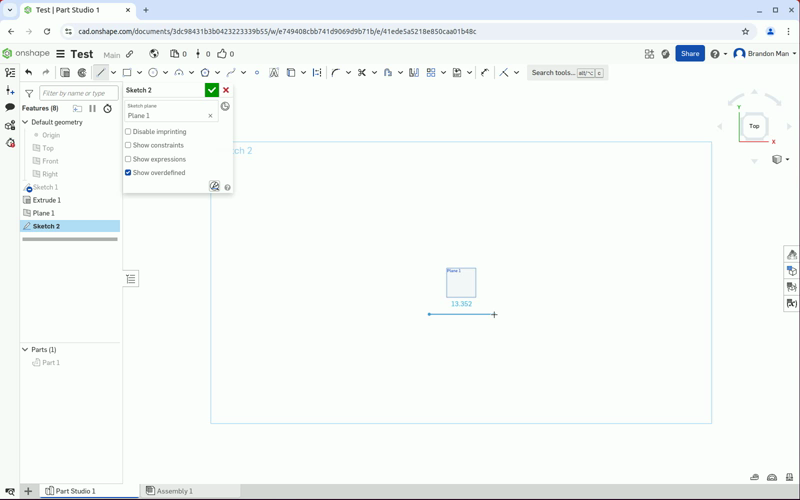
click(494, 314)
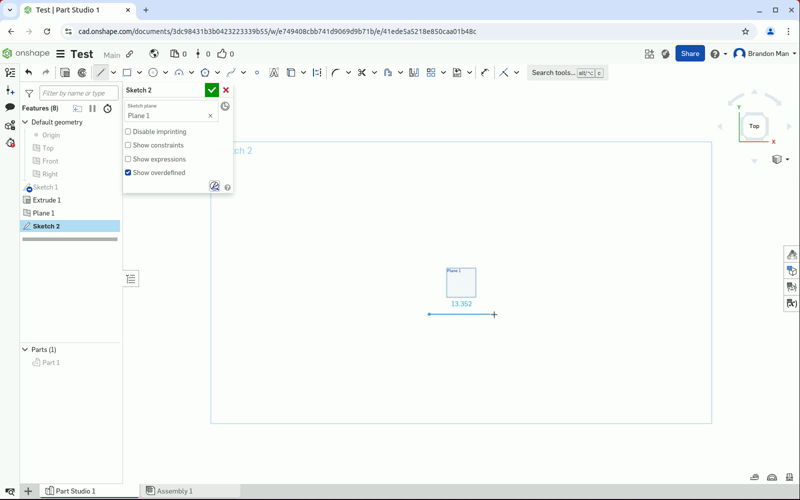
key_up(shift)
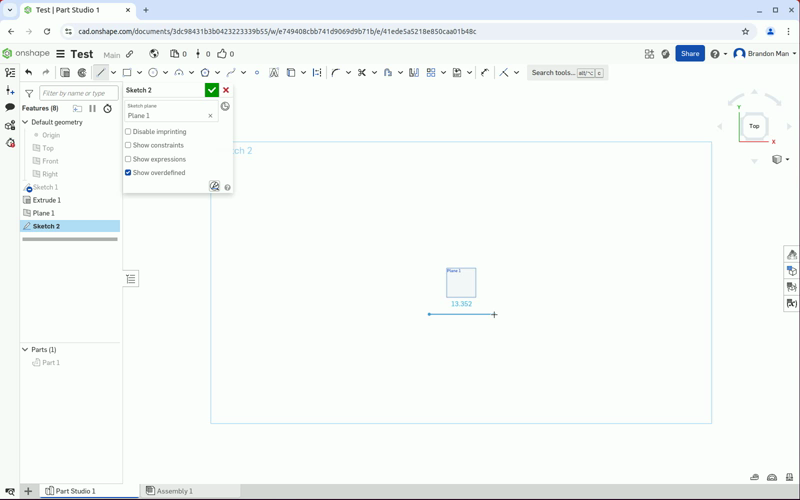
key_down(shift)
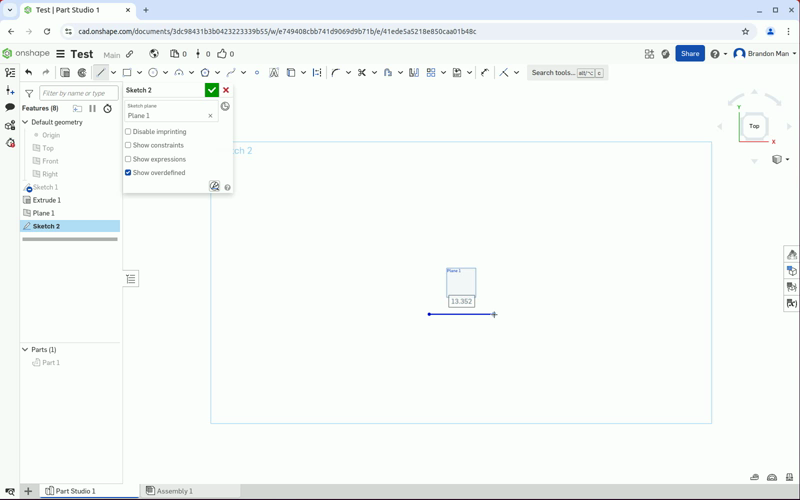
mouse_move(524, 314)
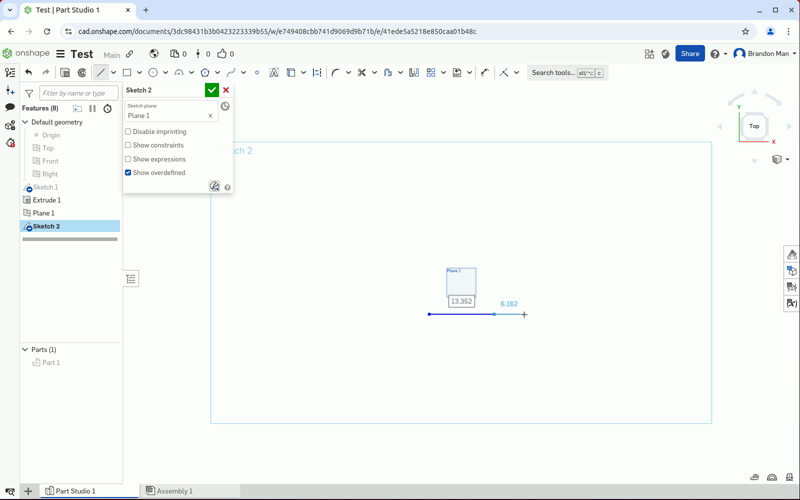
mouse_move(494, 297)
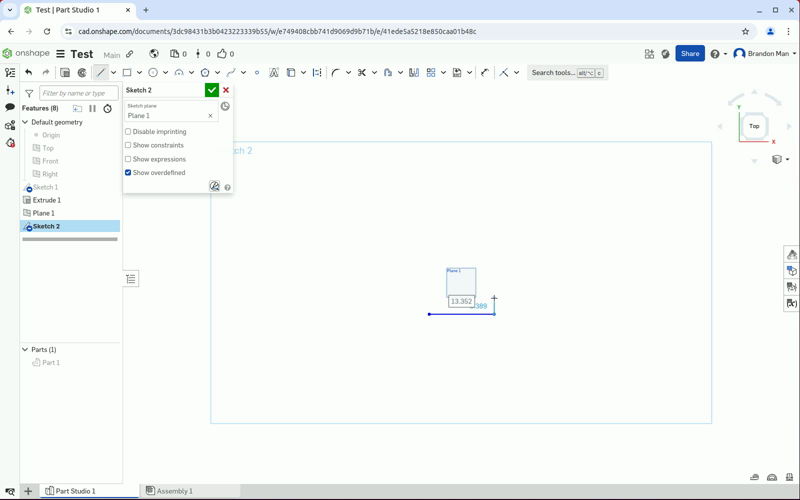
click(494, 297)
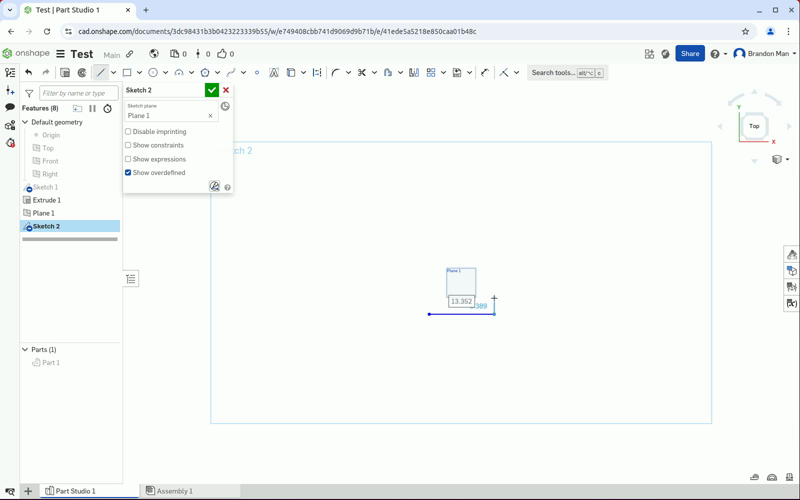
key_up(shift)
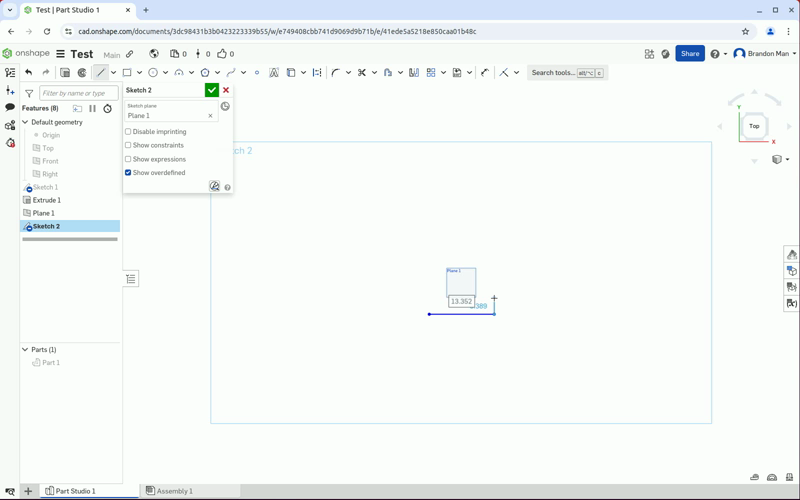
key_down(shift)
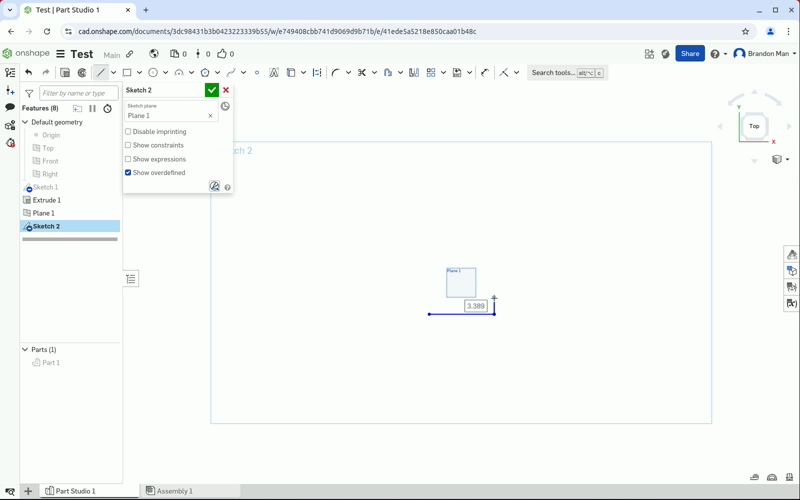
mouse_move(429, 297)
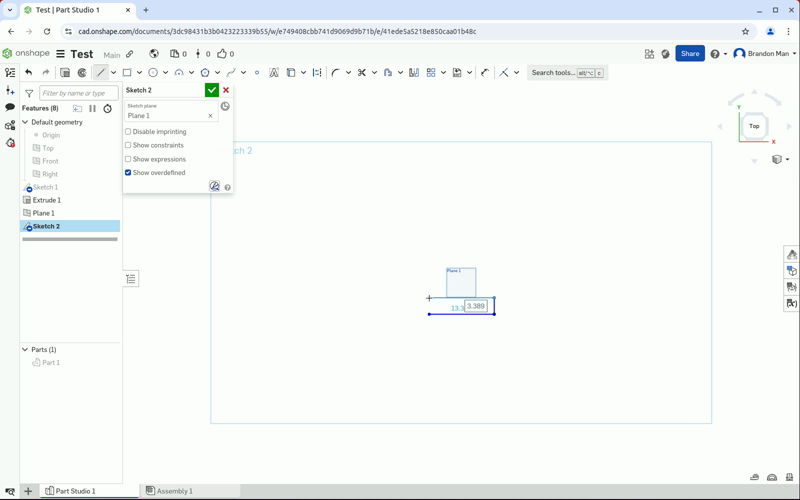
click(429, 297)
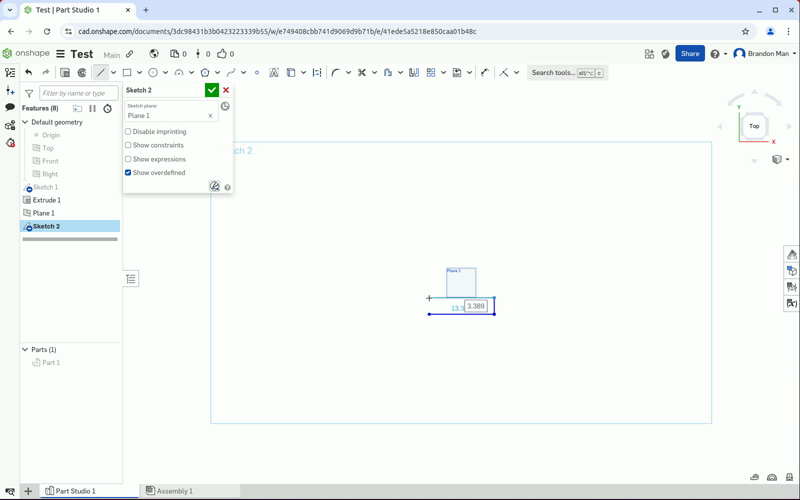
key_up(shift)
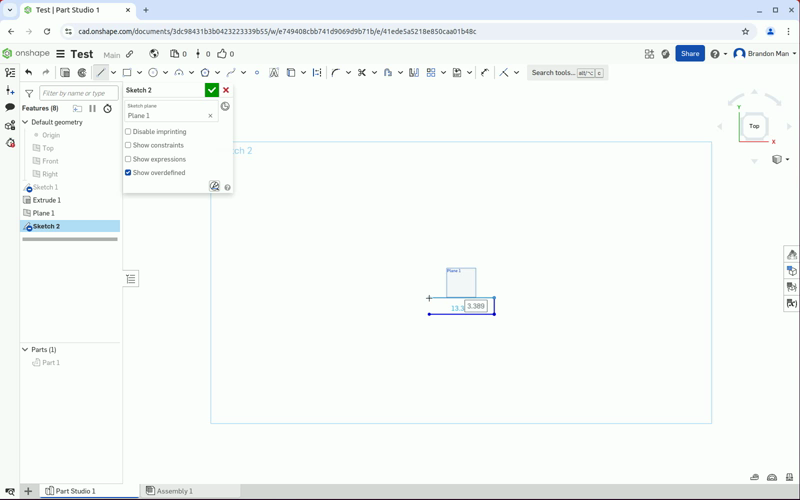
mouse_move(459, 297)
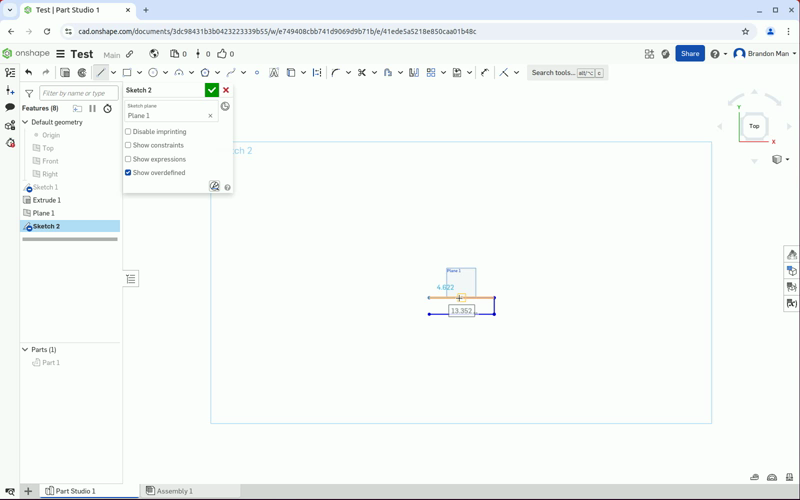
key_down(shift)
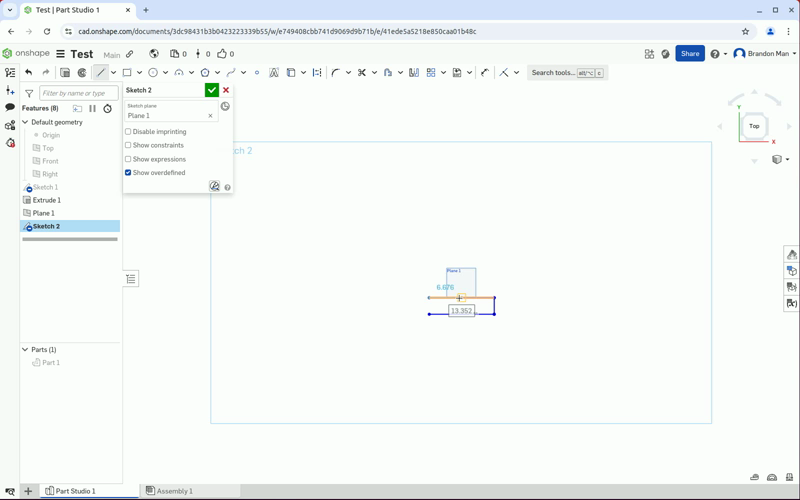
mouse_move(429, 314)
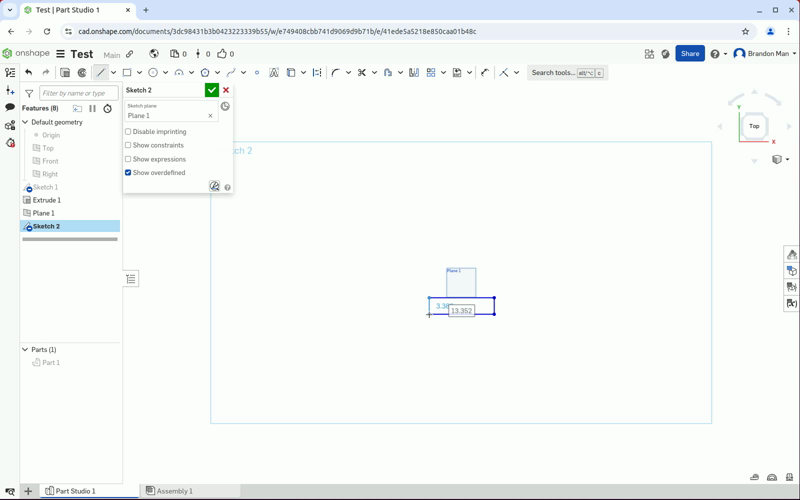
key_up(shift)
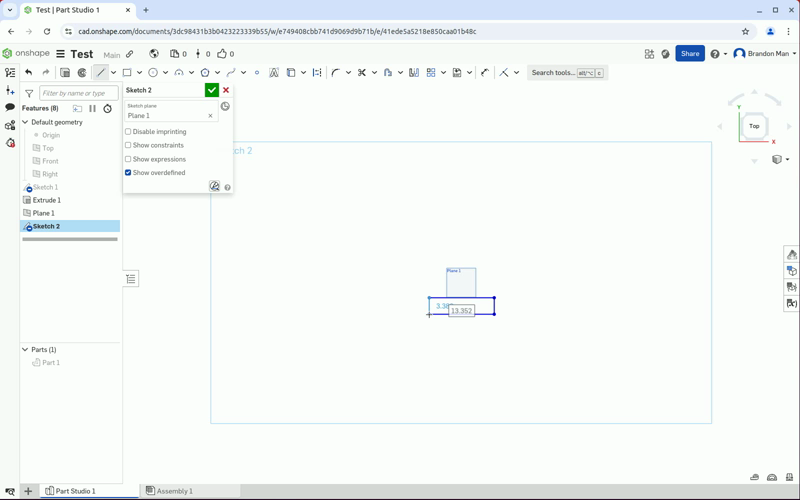
click(429, 314)
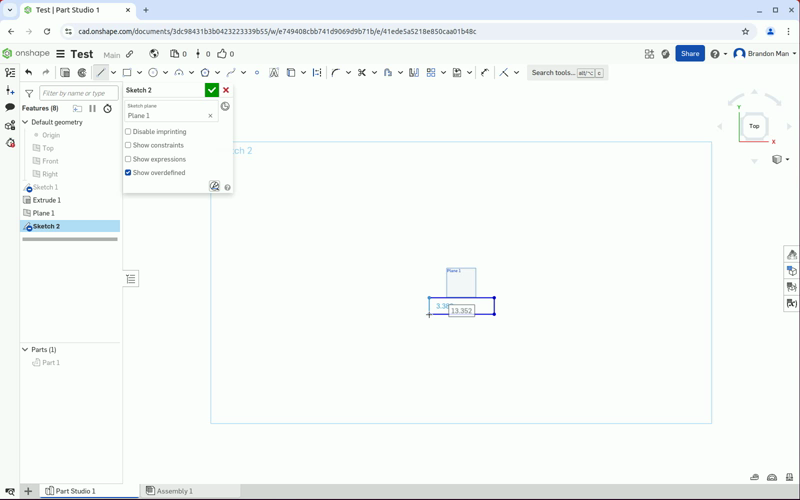
key(esc)
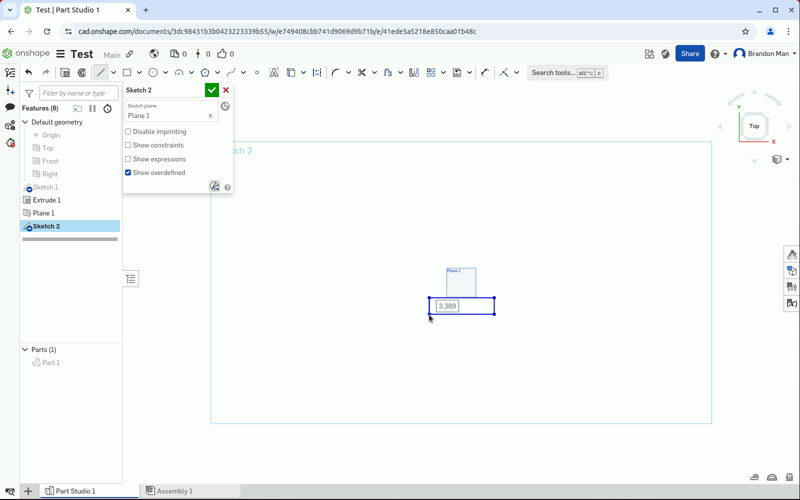
mouse_move(457, 304)
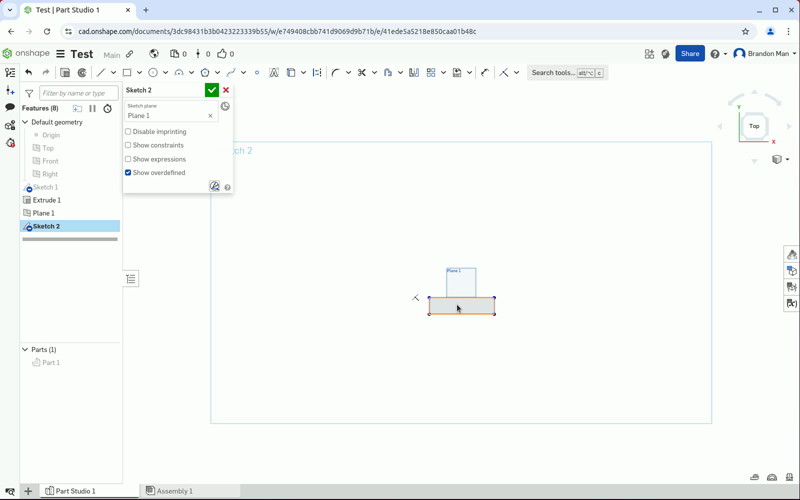
scroll(6)
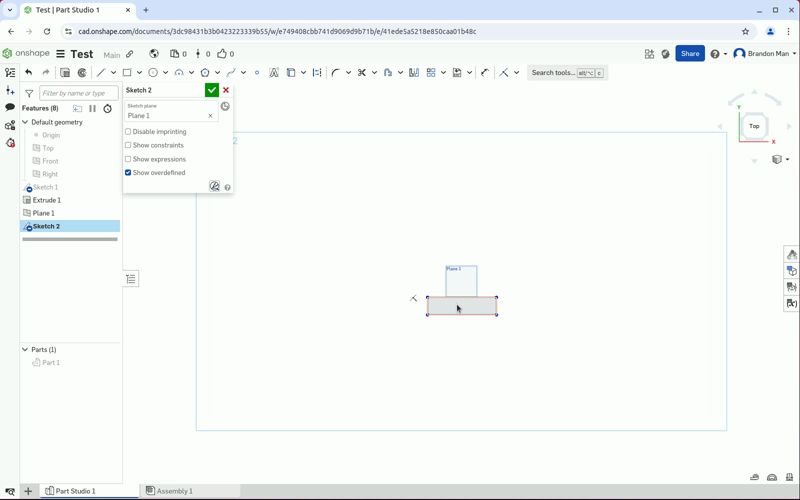
scroll(6)
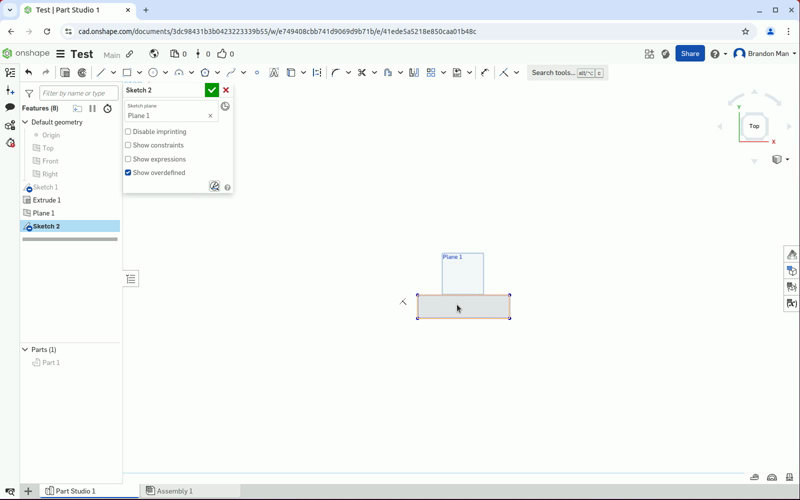
scroll(6)
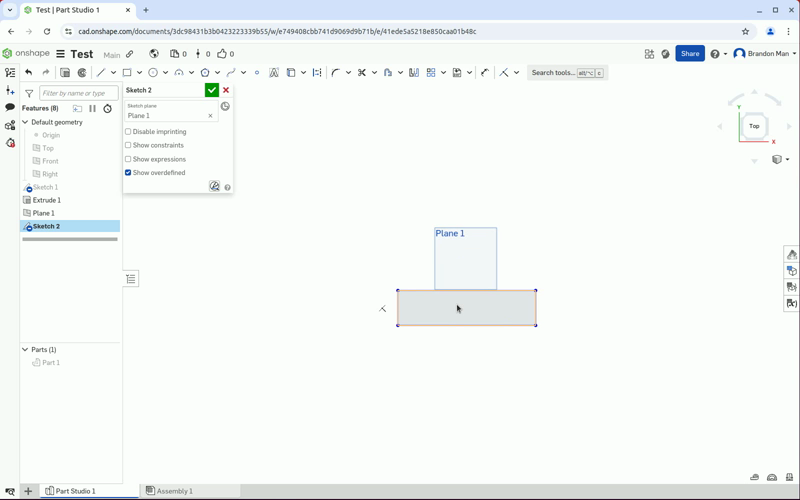
scroll(6)
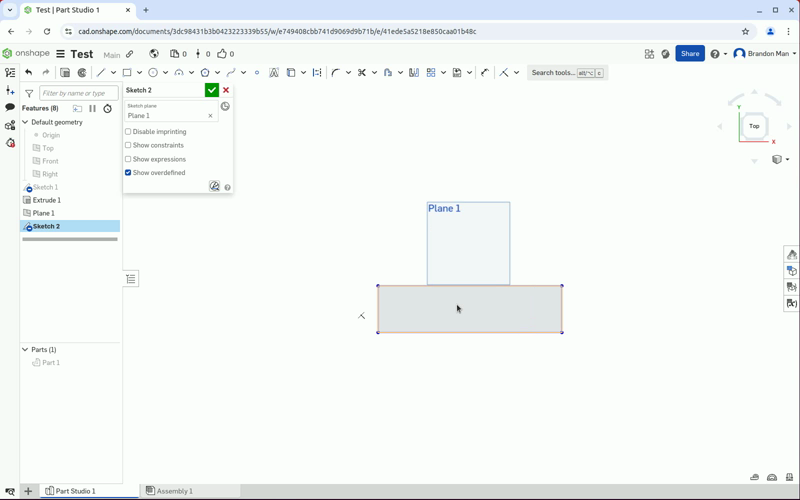
scroll(6)
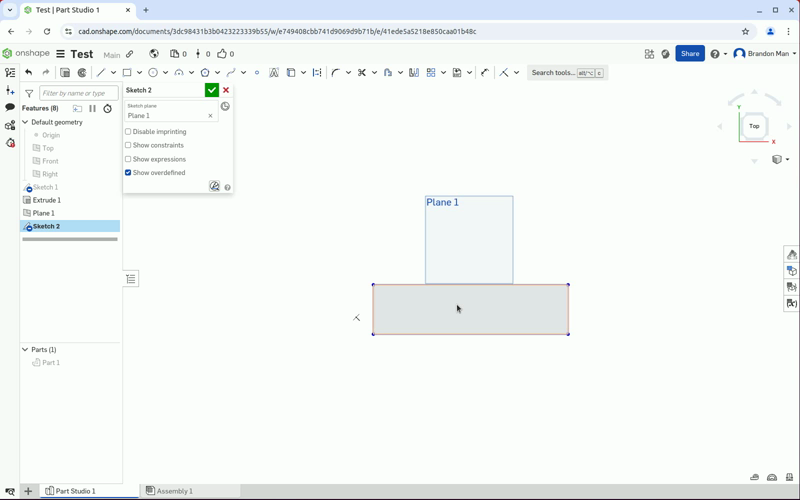
scroll(6)
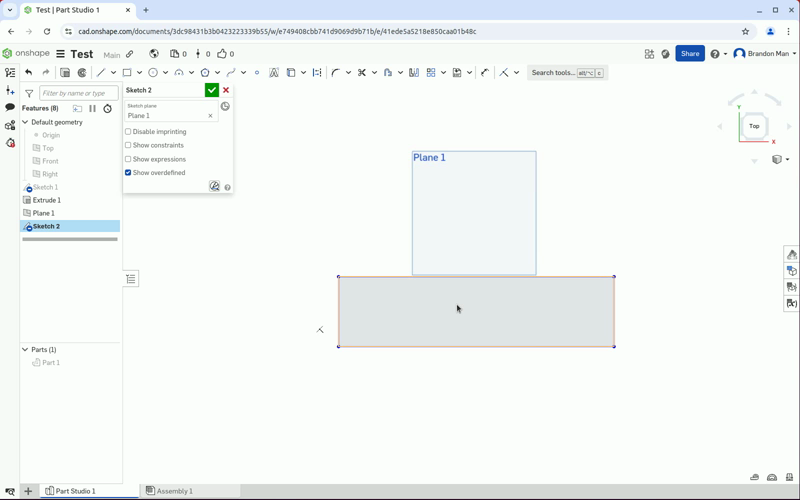
scroll(6)
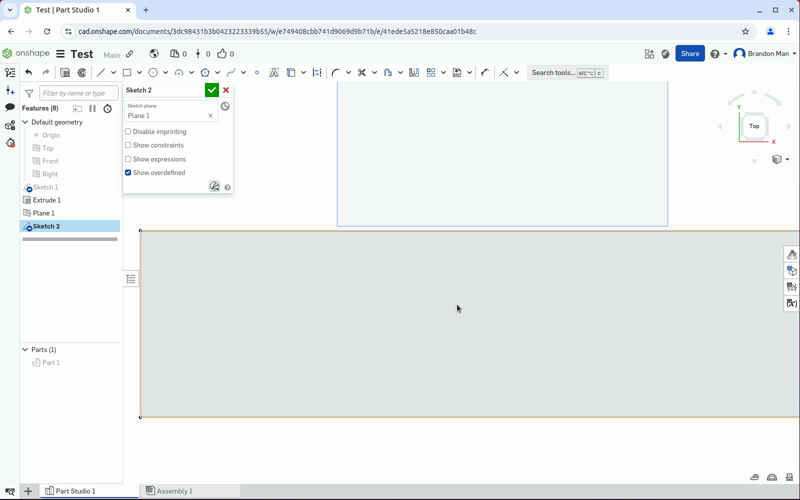
click(457, 304)
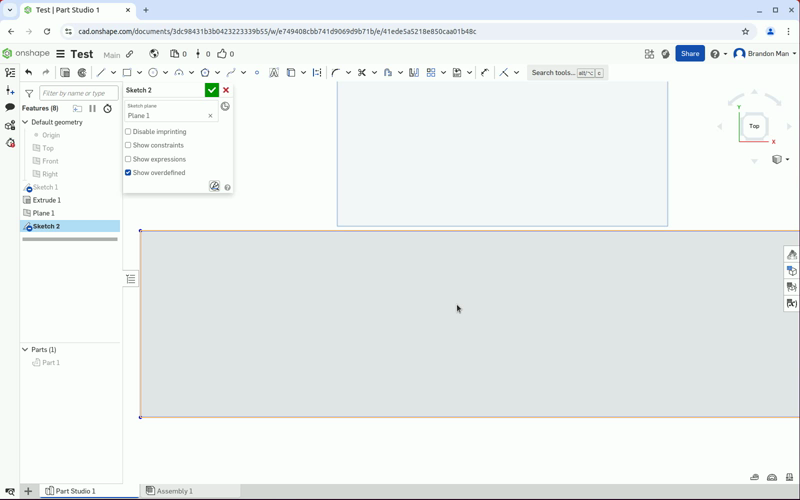
scroll(-6)
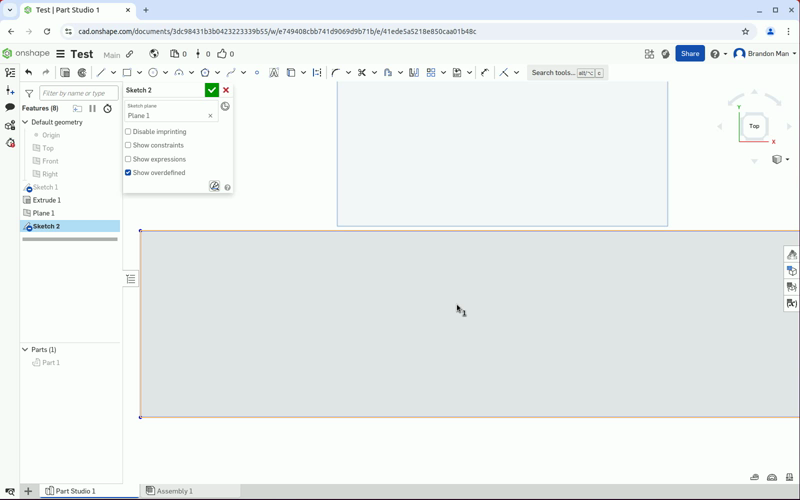
scroll(-6)
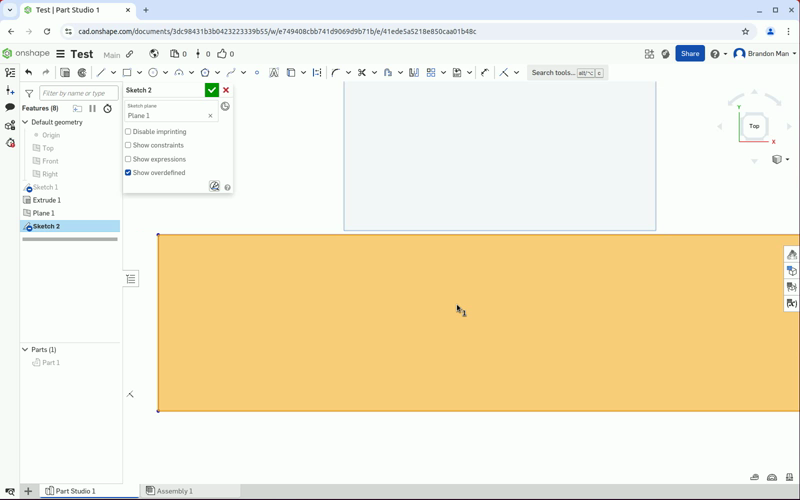
scroll(-6)
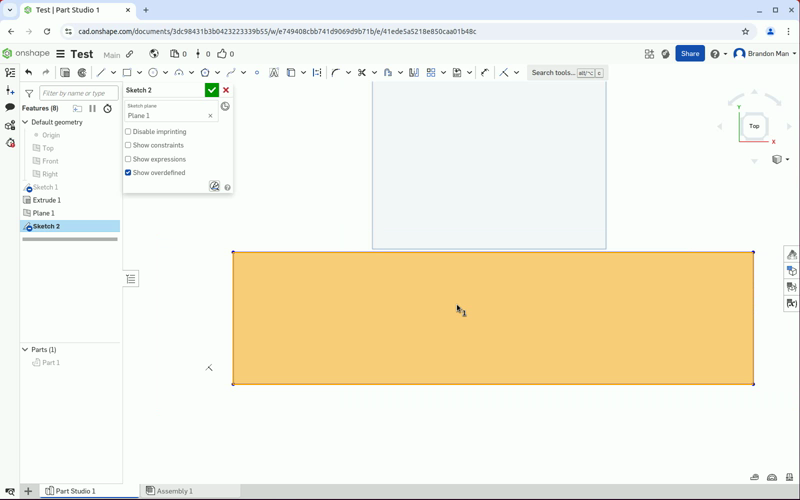
scroll(-6)
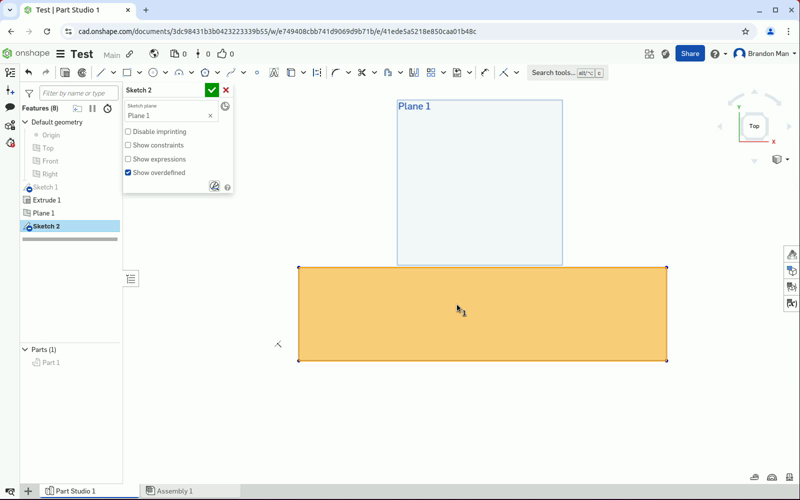
scroll(-6)
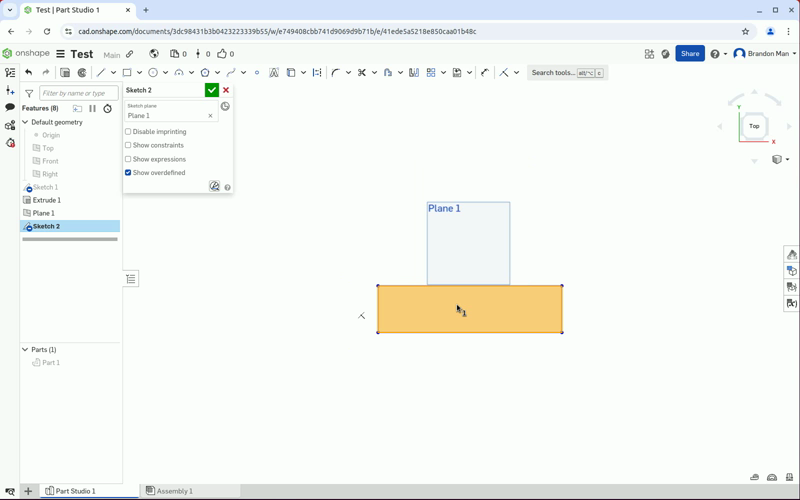
scroll(-6)
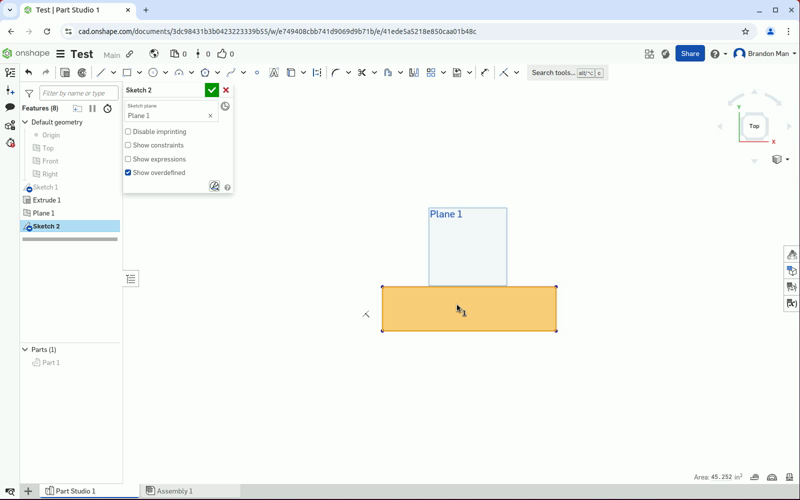
scroll(-6)
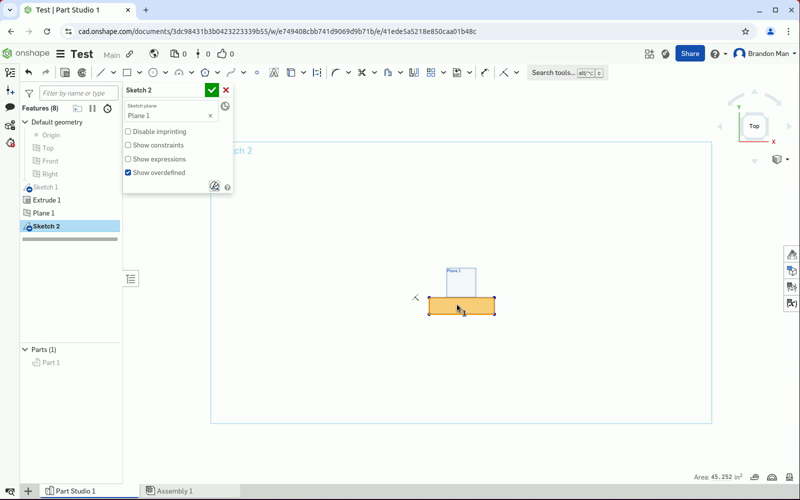
mouse_move(73, 352)
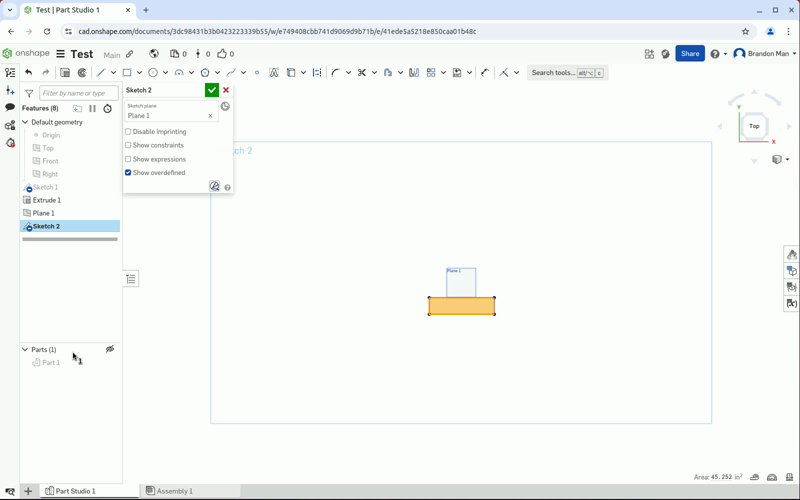
key(shift+y)
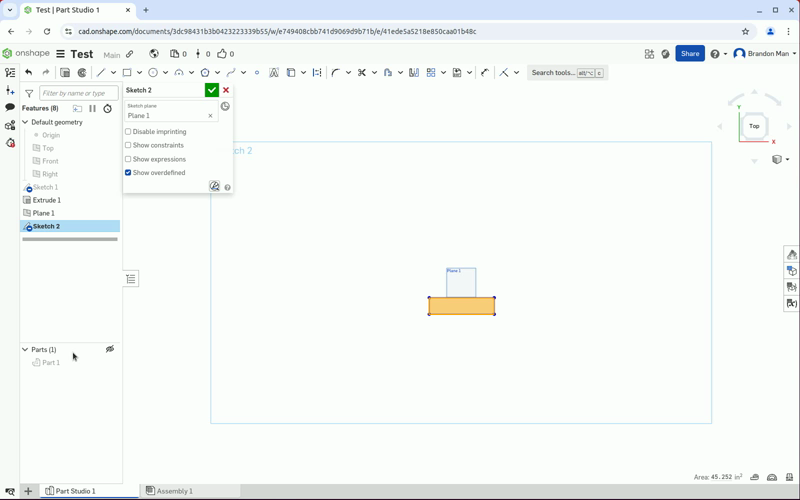
key(shift+e)
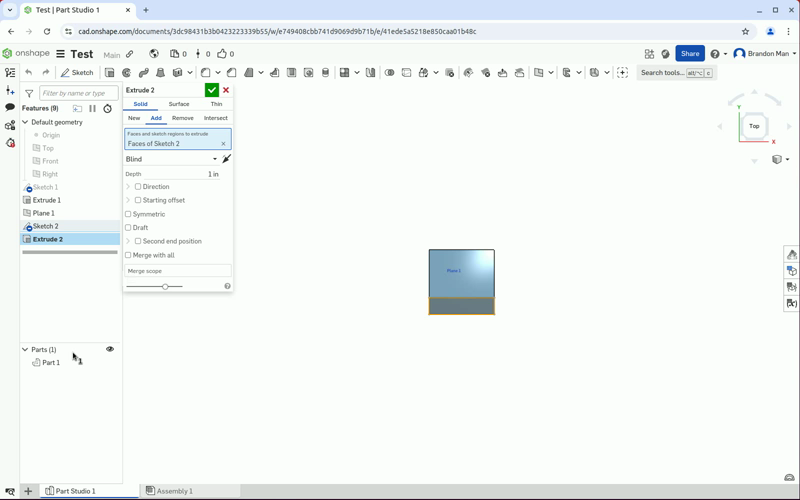
mouse_move(143, 106)
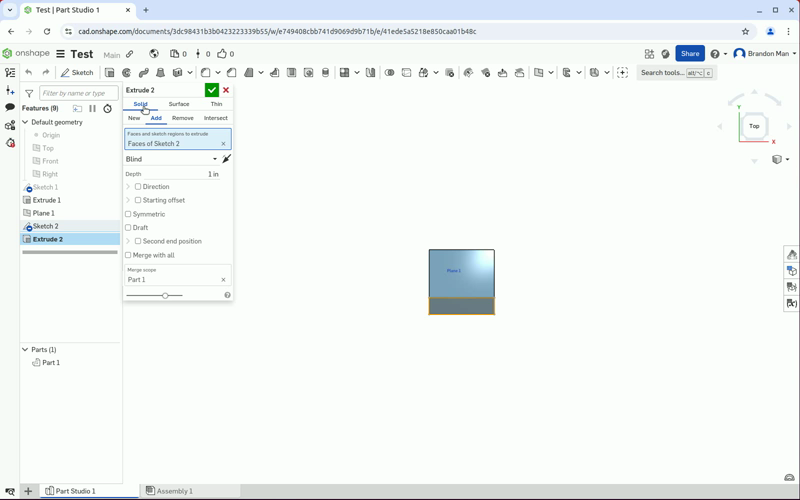
click(143, 106)
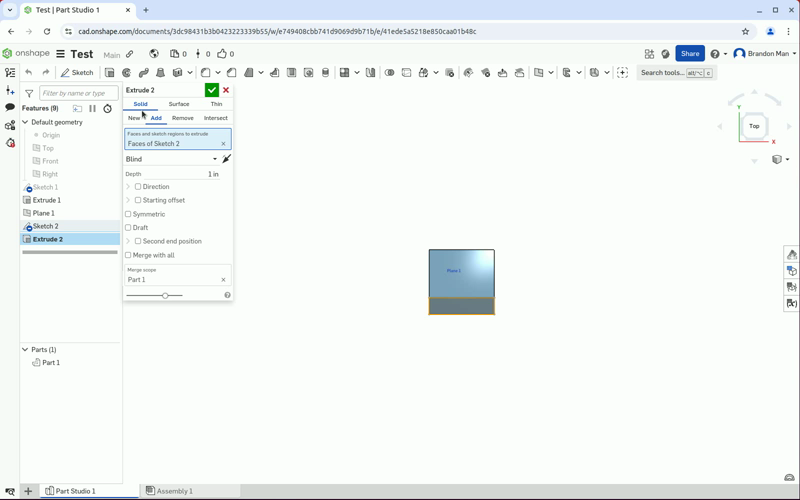
mouse_move(137, 120)
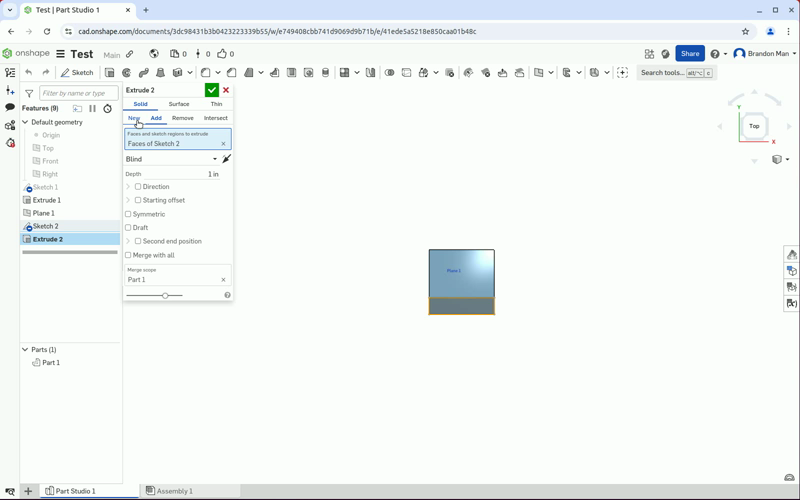
click(137, 120)
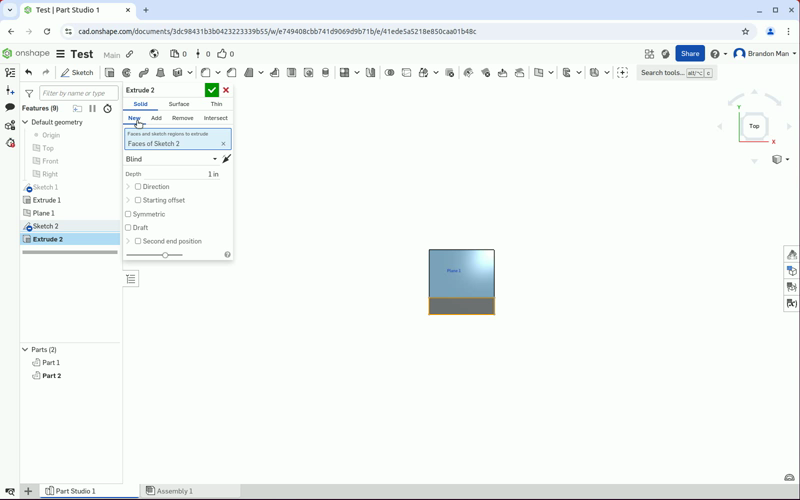
key(tab, 4)
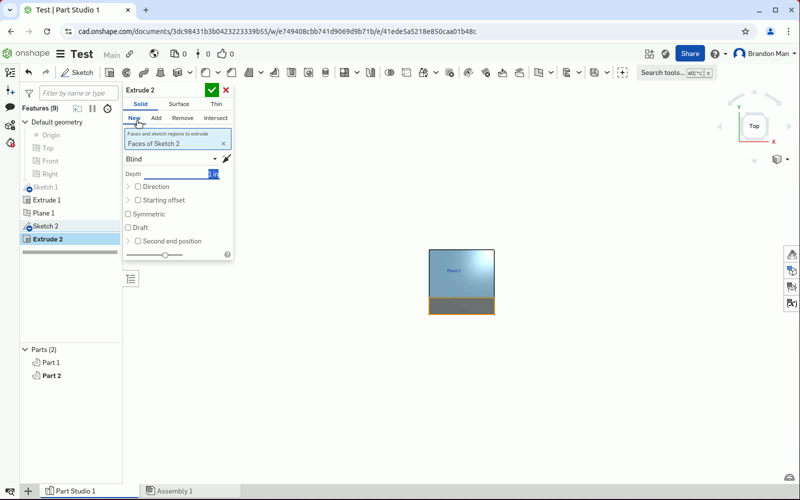
text(14.443)
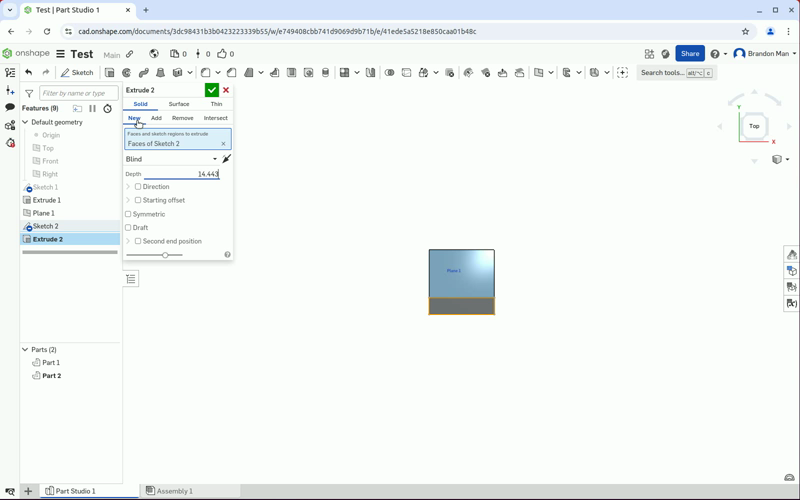
key(enter)
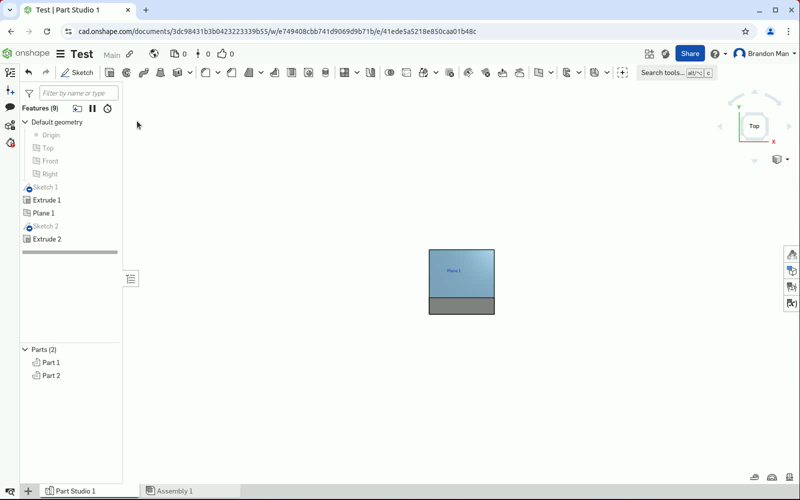
key(shift+h)
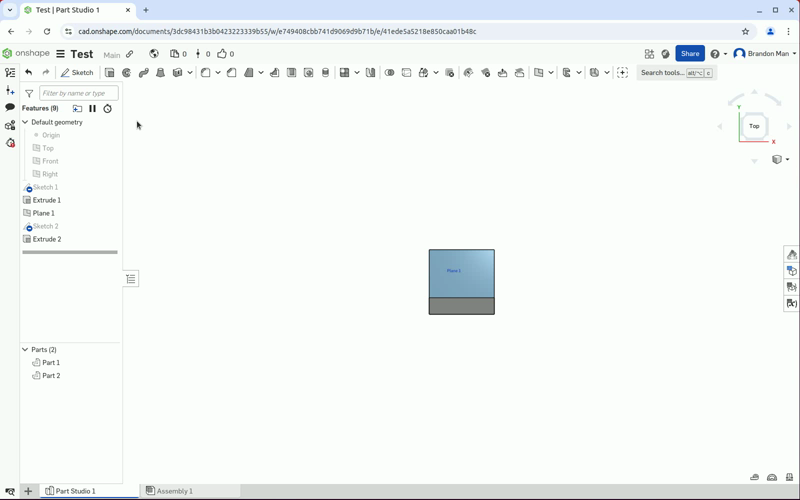
key(shift+h)
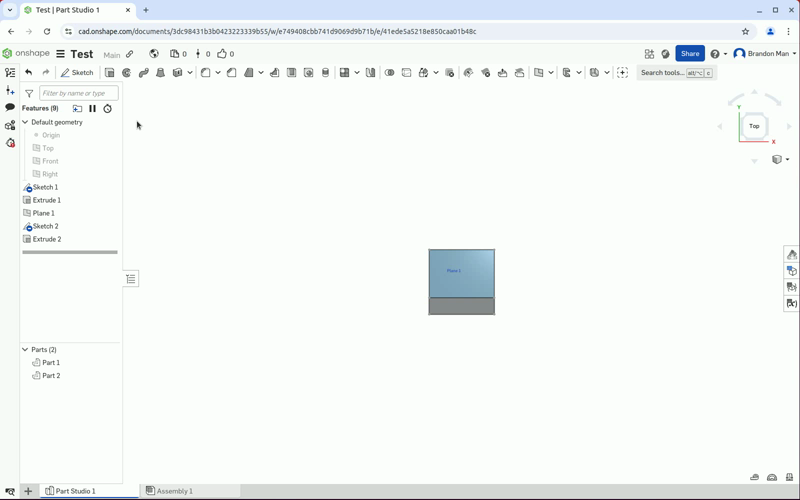
key(shift+7)
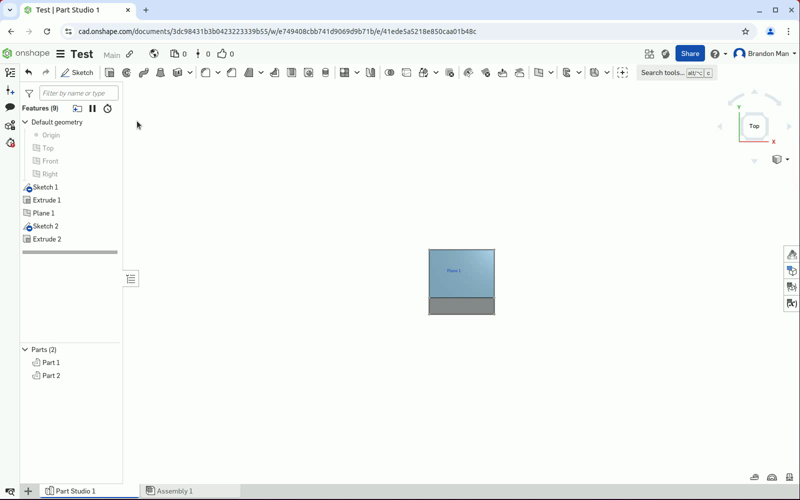
key(up, 3)
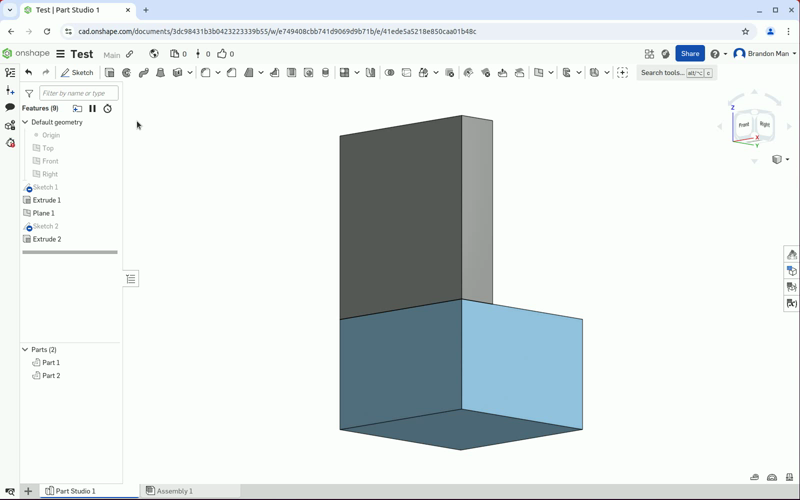
key(left, 3)
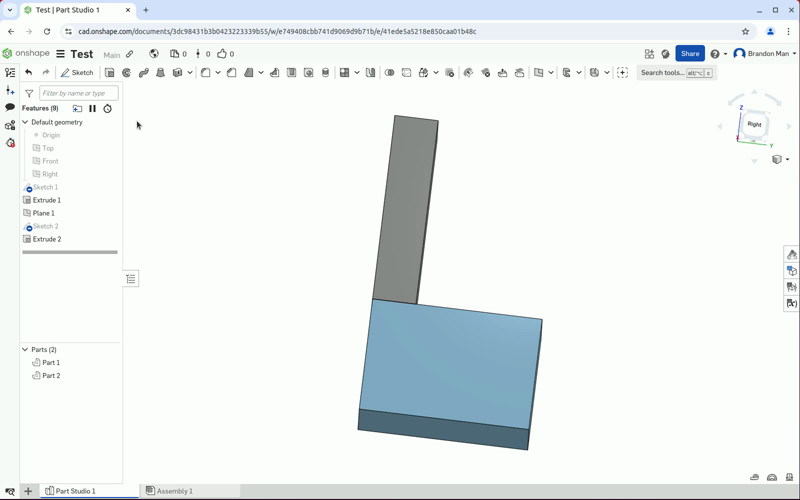
key(right, 3)
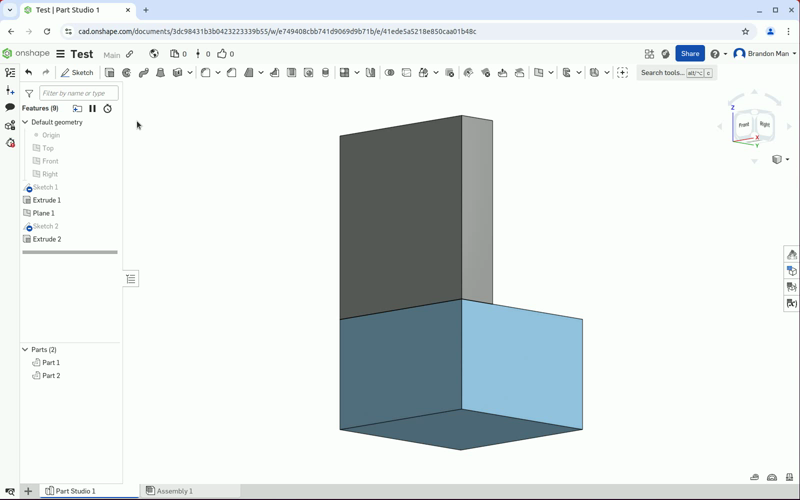
key(down, 3)
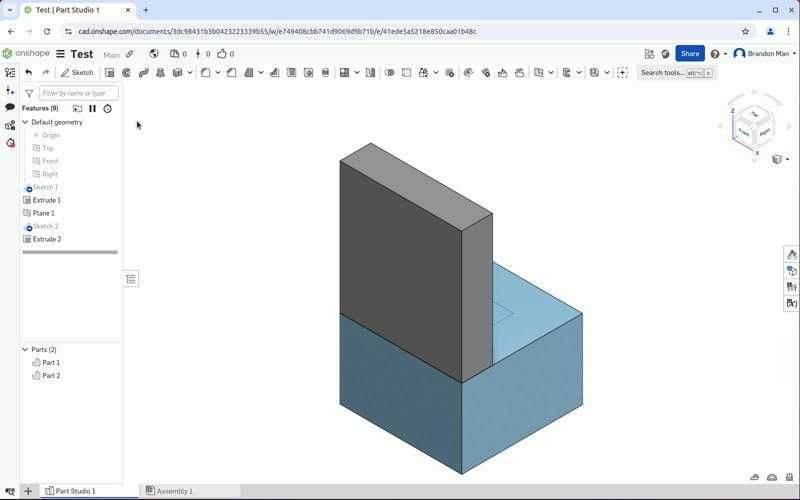
mouse_move(73, 189)
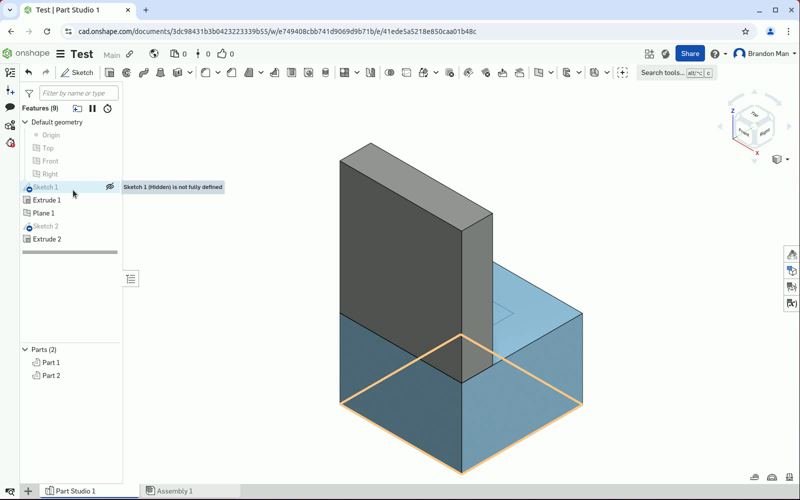
click(73, 189)